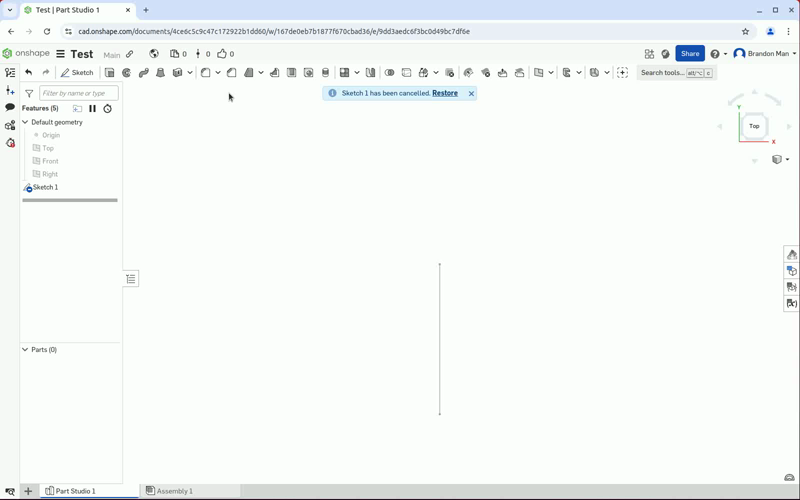
key(shift+h)
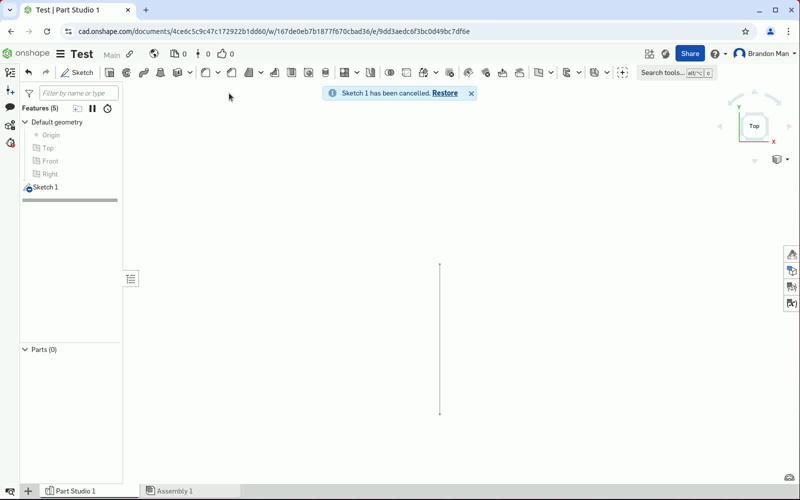
key(shift+s)
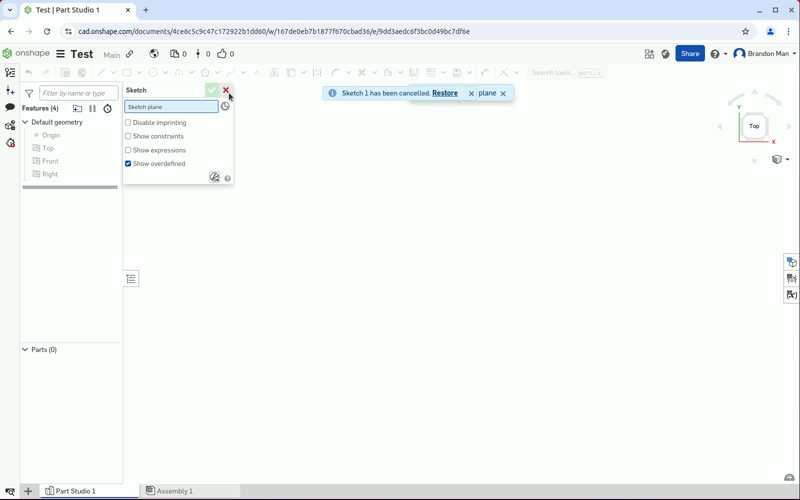
mouse_move(73, 150)
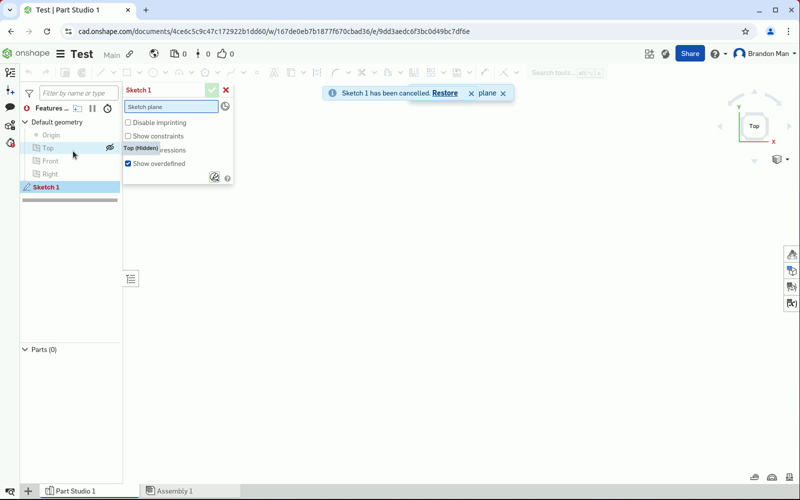
click(73, 150)
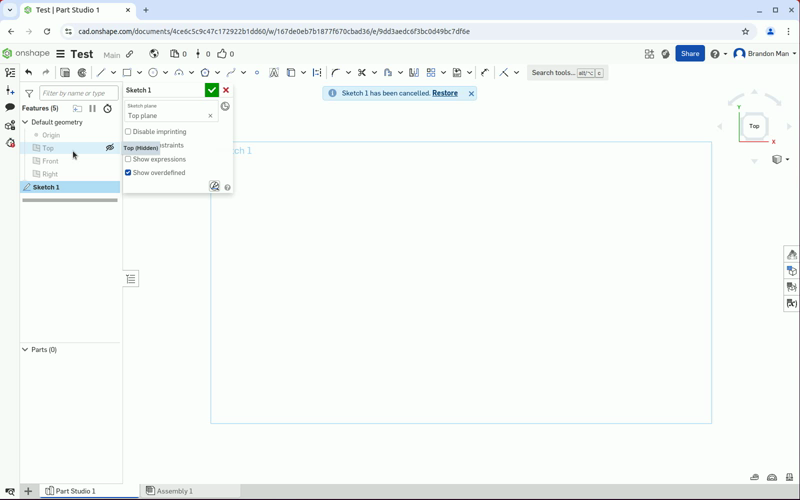
mouse_move(73, 352)
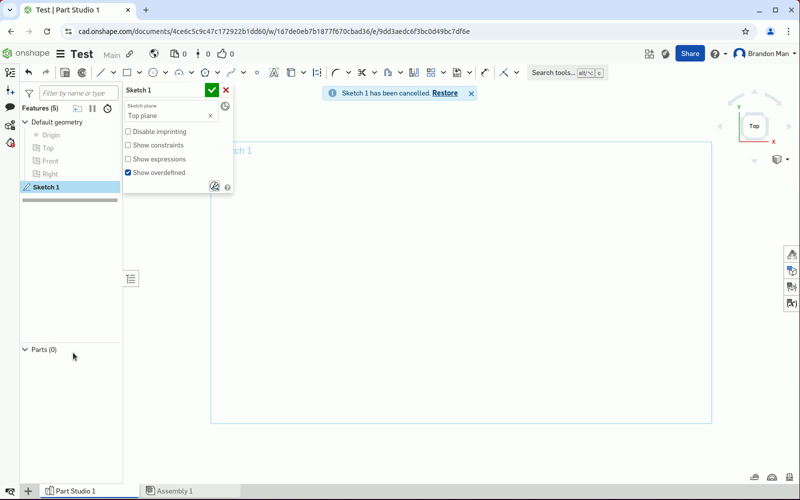
key(y)
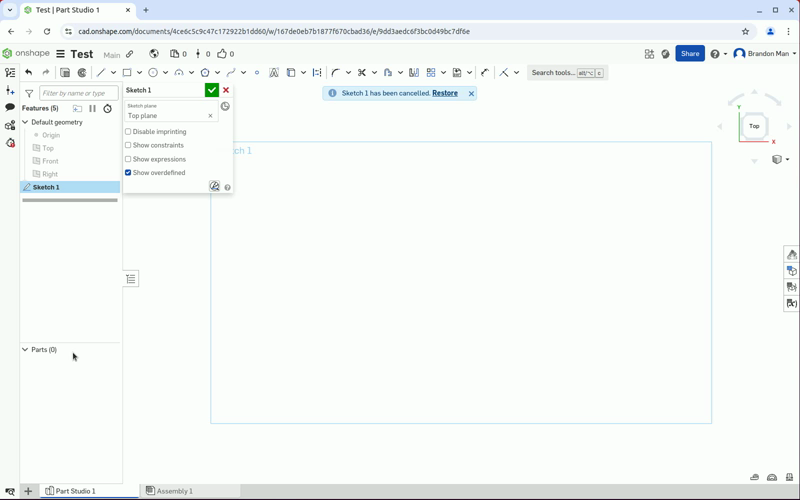
key(l)
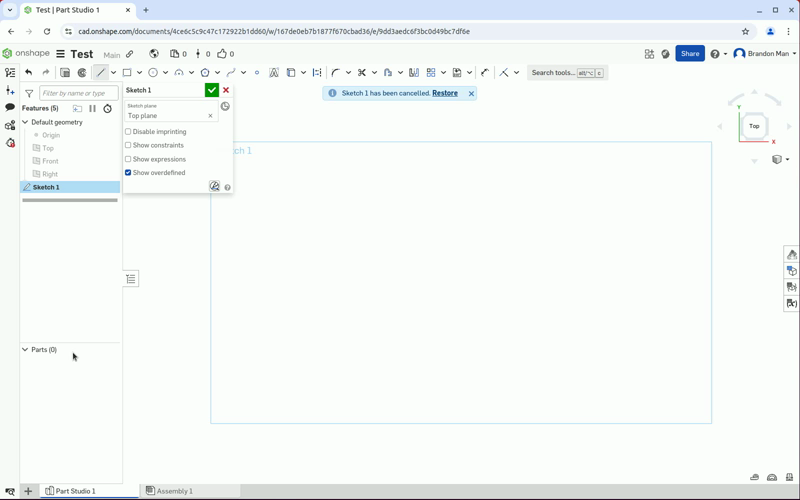
key_down(shift)
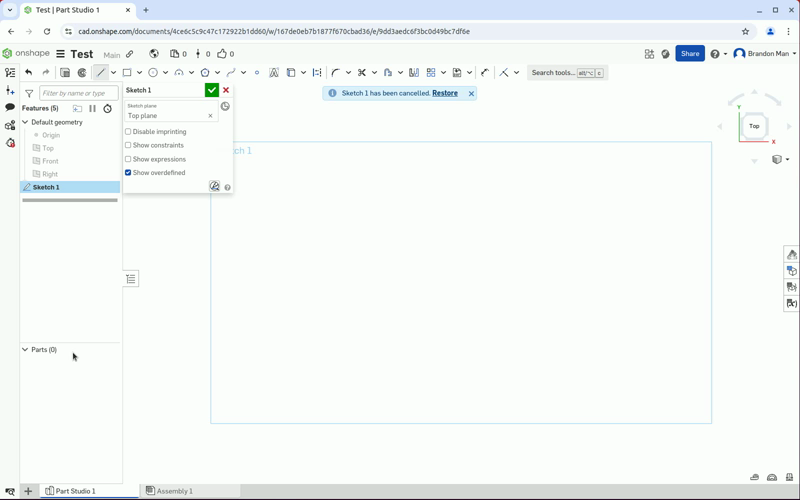
mouse_move(404, 325)
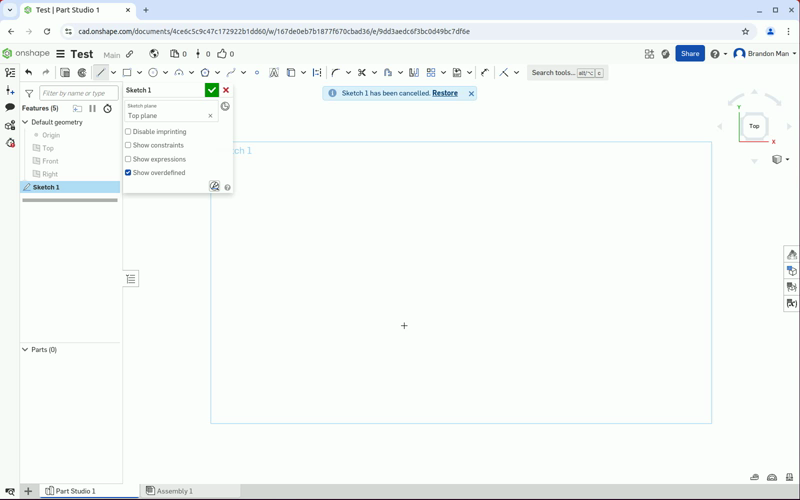
click(404, 325)
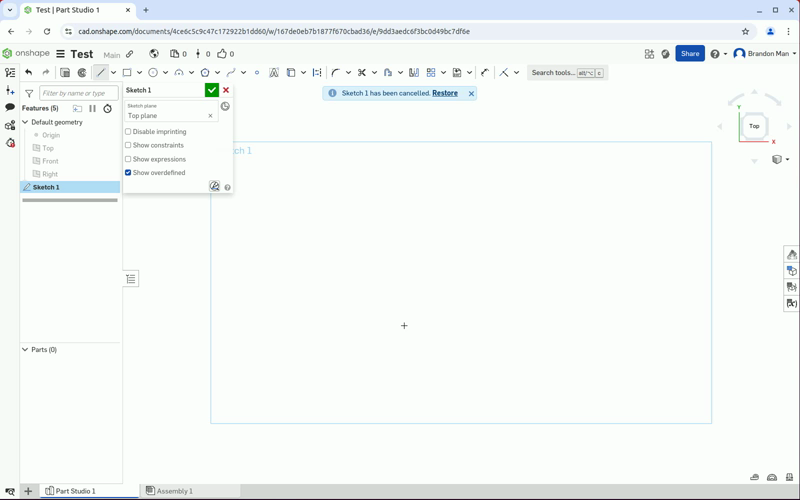
key_up(shift)
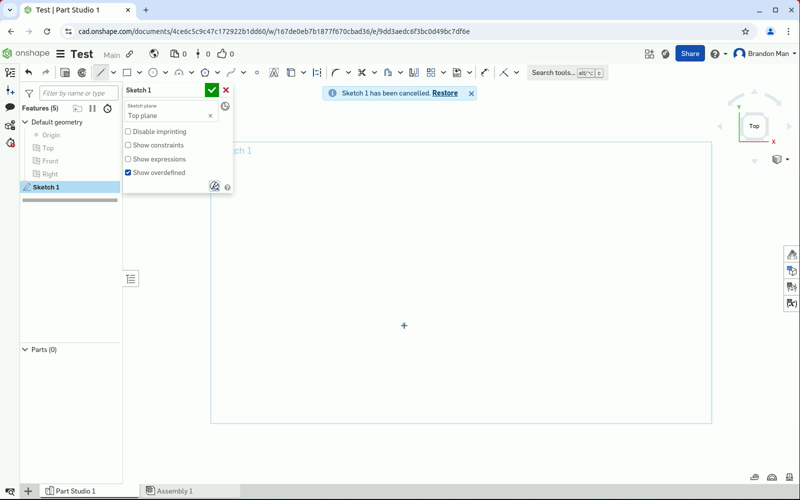
key_down(shift)
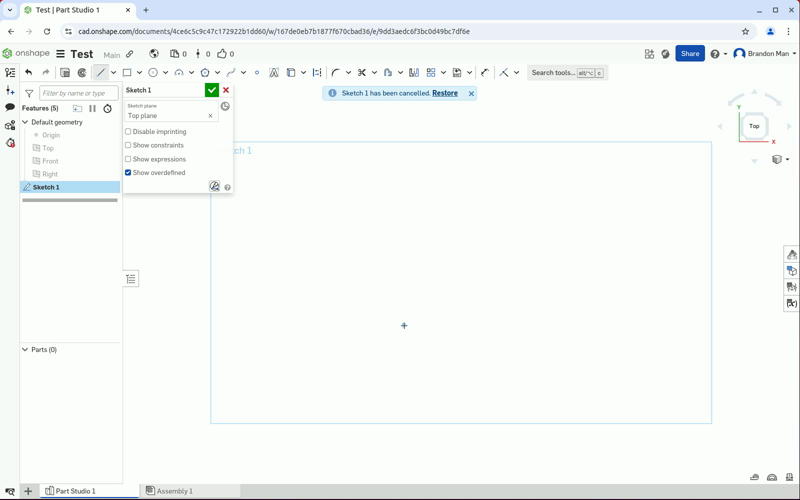
mouse_move(516, 325)
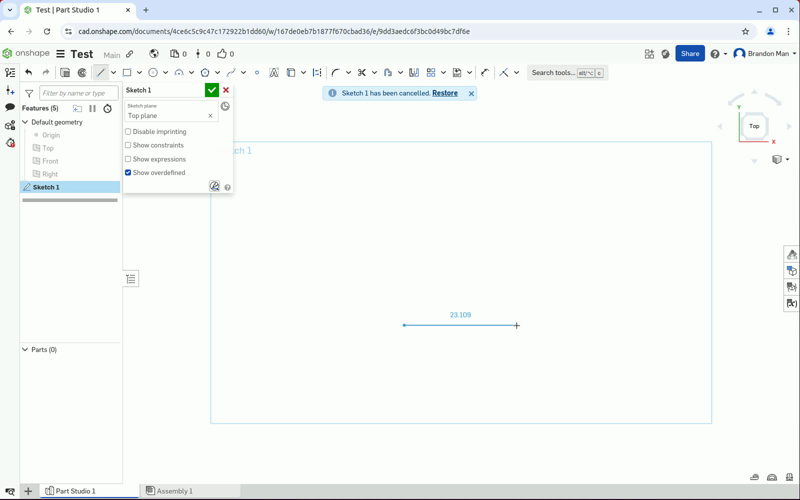
click(516, 325)
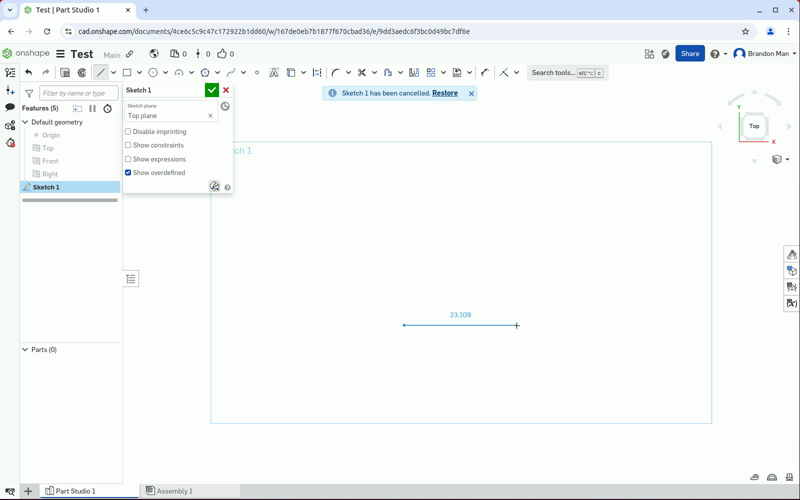
key_up(shift)
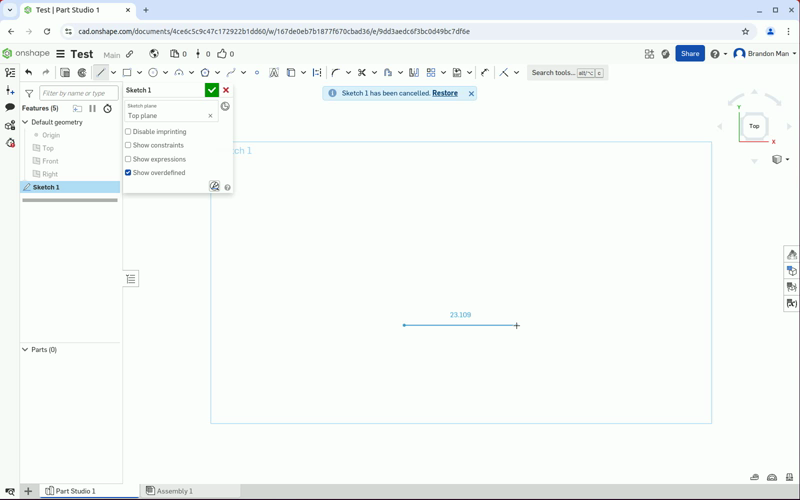
key_down(shift)
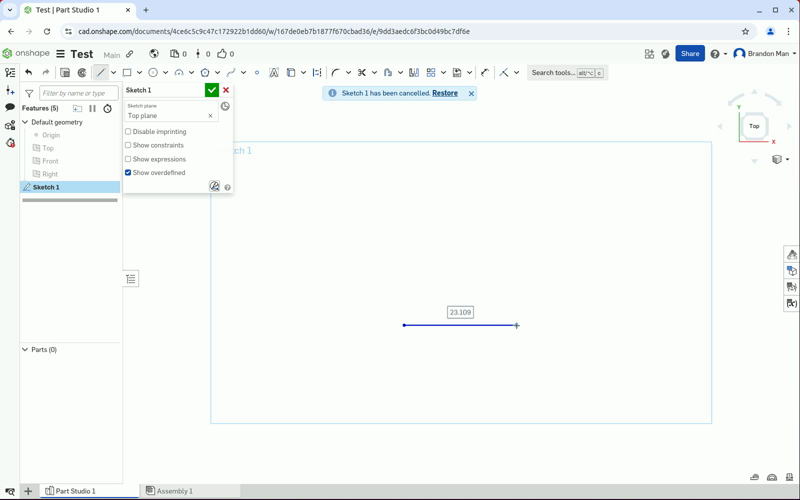
mouse_move(516, 240)
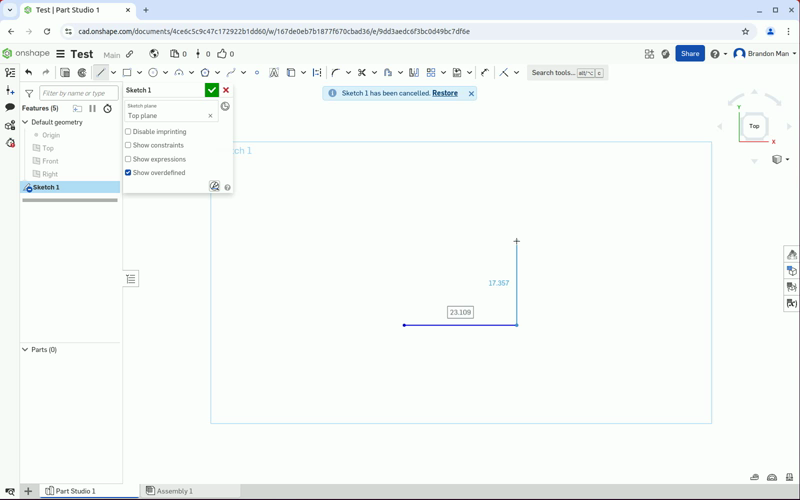
click(516, 240)
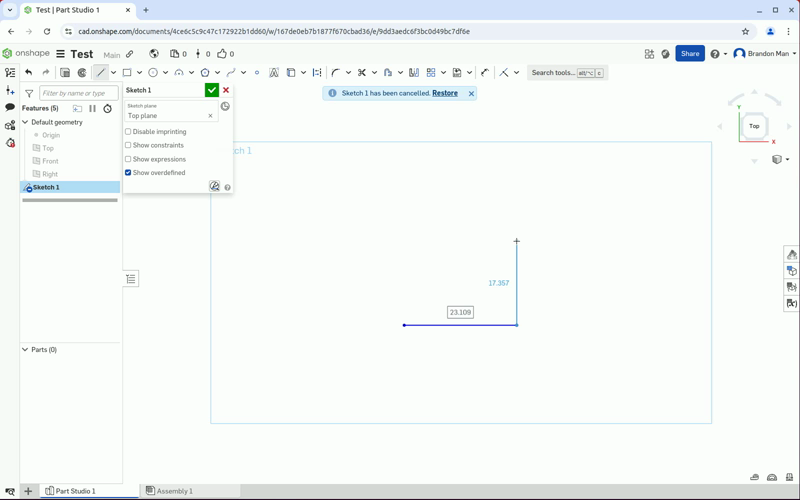
key_up(shift)
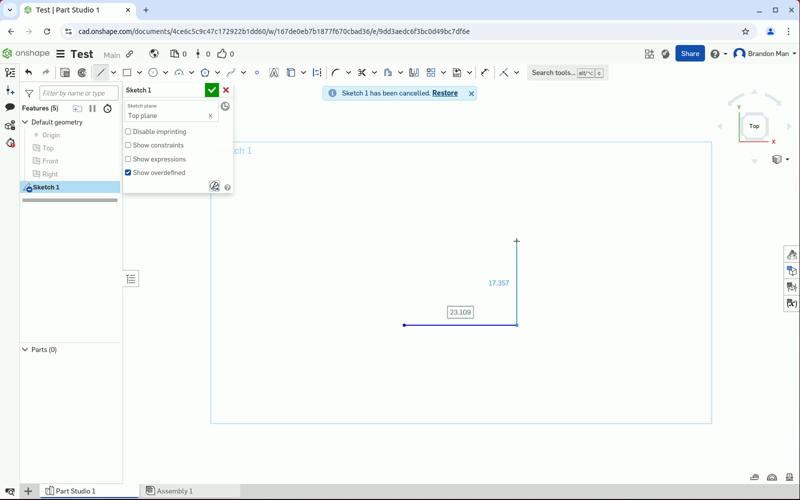
key_down(shift)
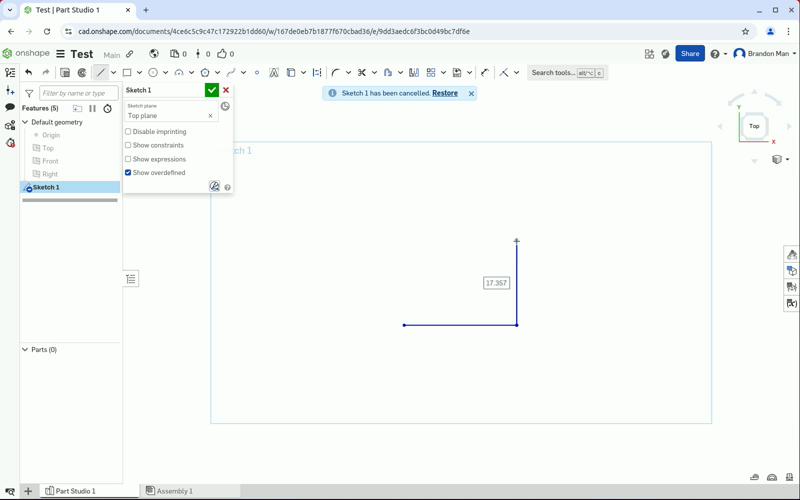
mouse_move(404, 240)
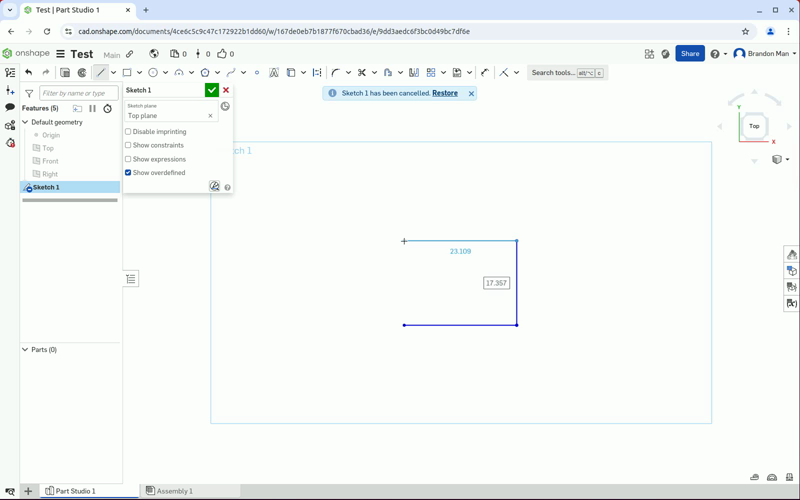
click(404, 240)
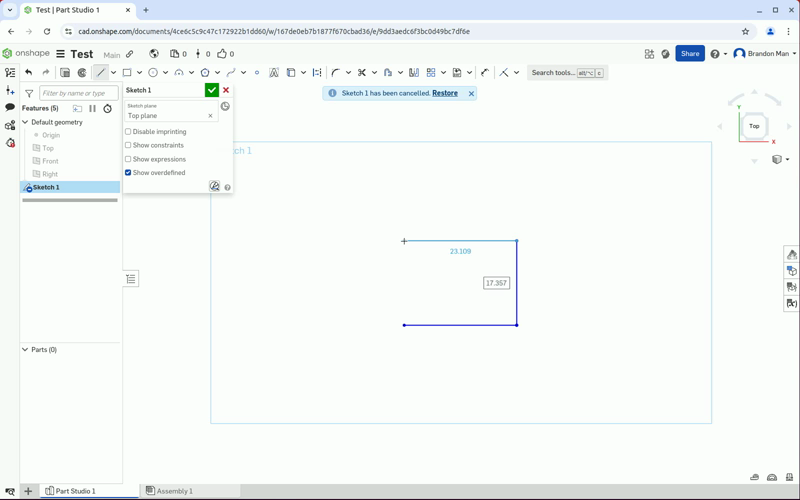
key_up(shift)
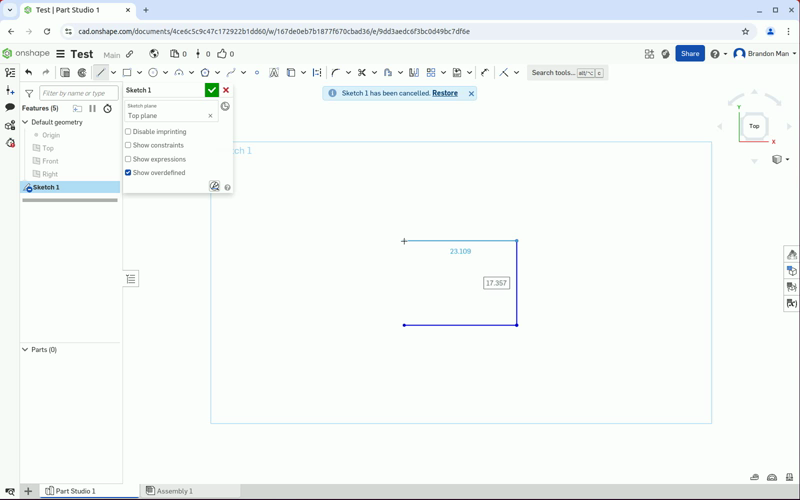
key_down(shift)
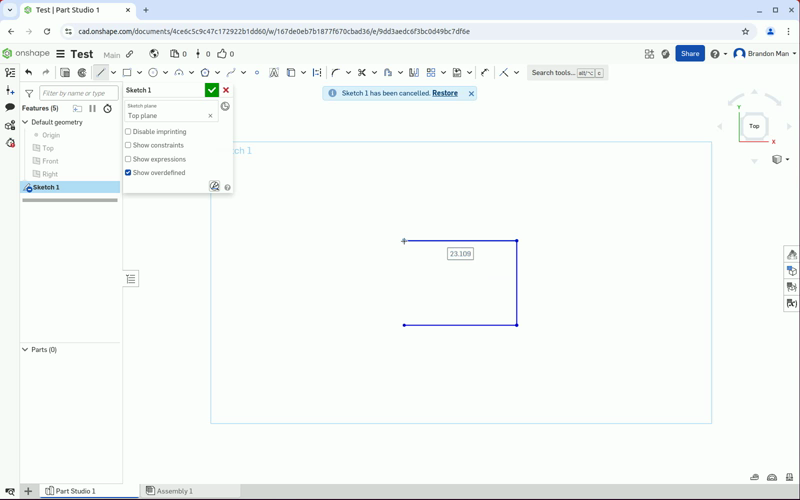
mouse_move(404, 325)
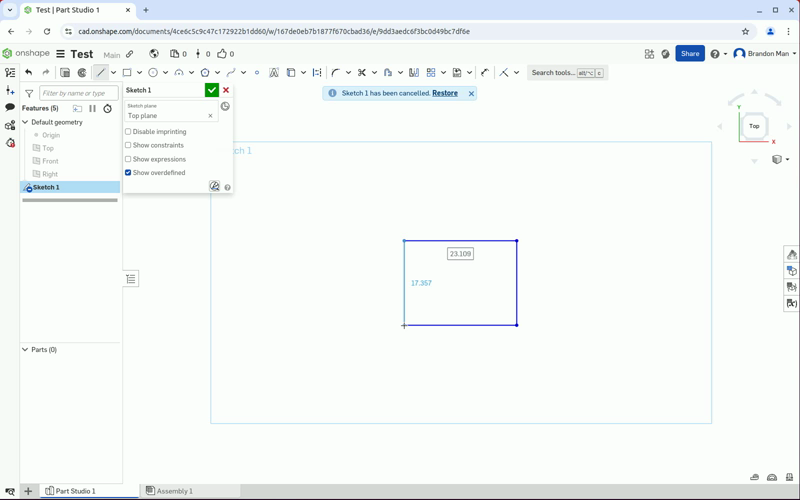
key_up(shift)
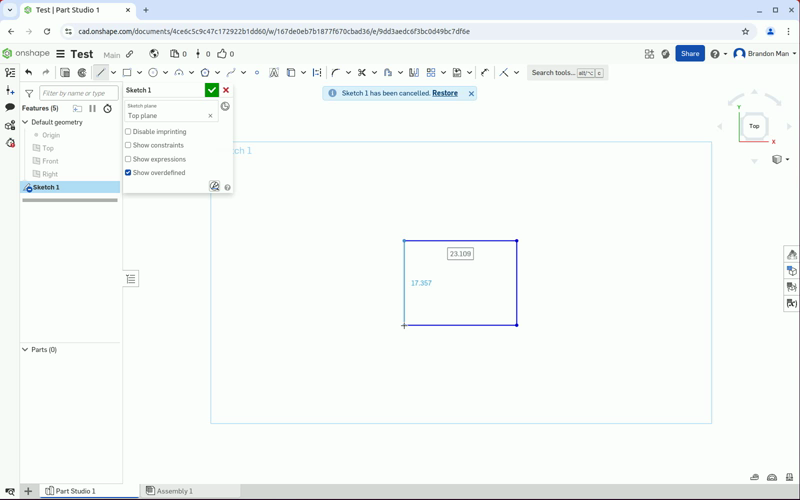
click(404, 325)
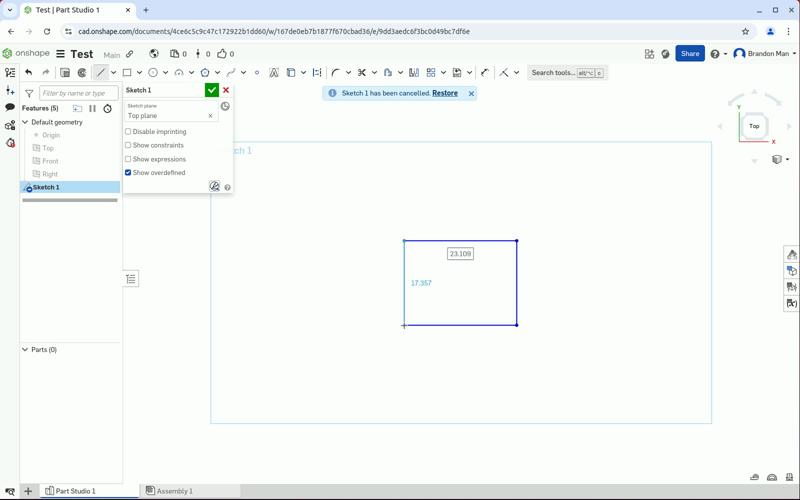
key(esc)
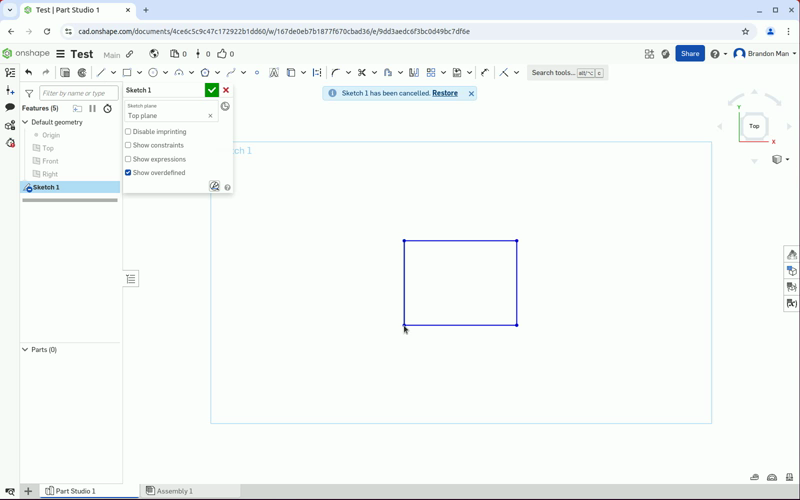
mouse_move(421, 296)
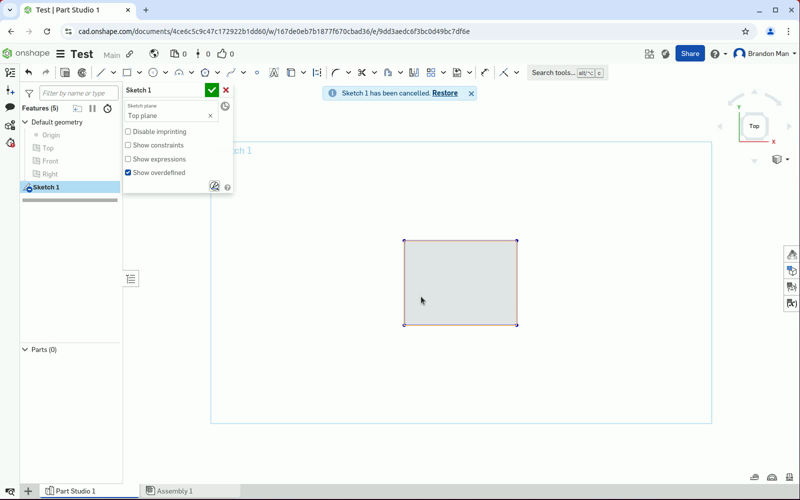
click(421, 296)
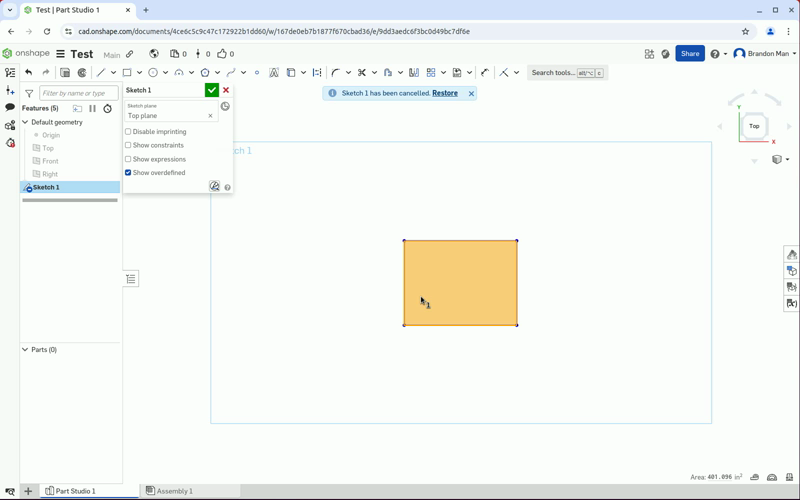
mouse_move(73, 352)
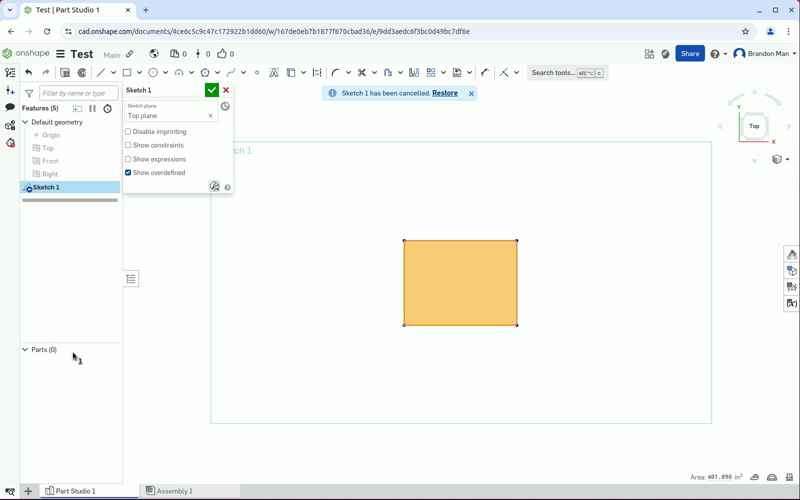
key(shift+y)
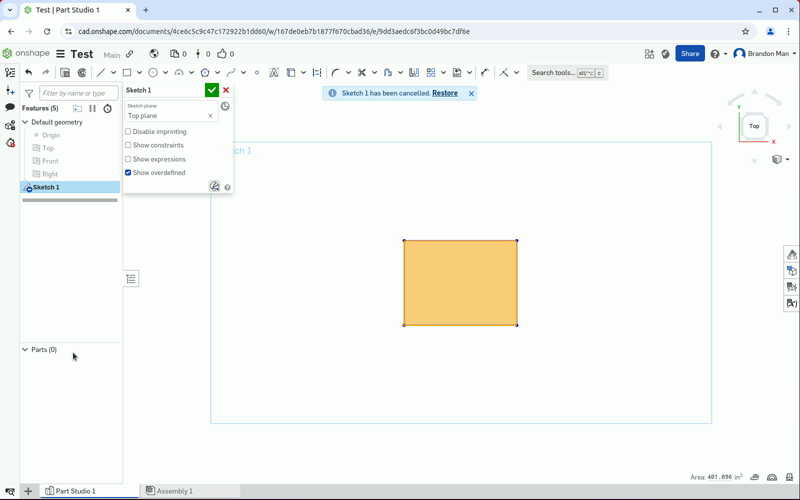
key(shift+e)
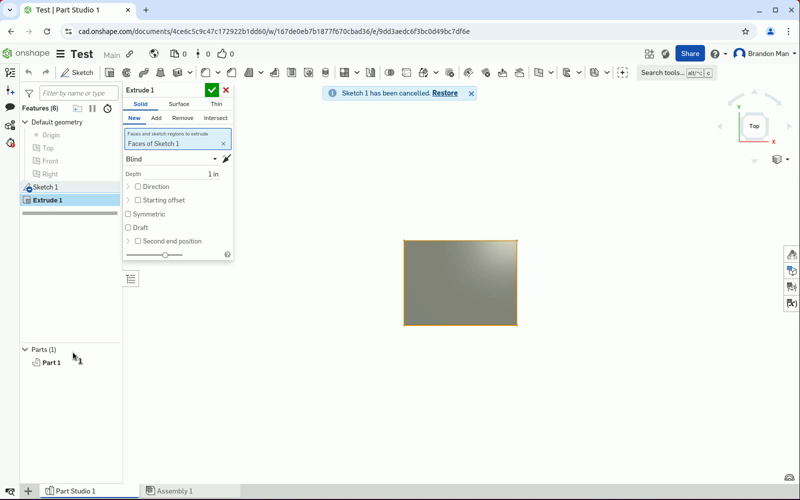
mouse_move(143, 106)
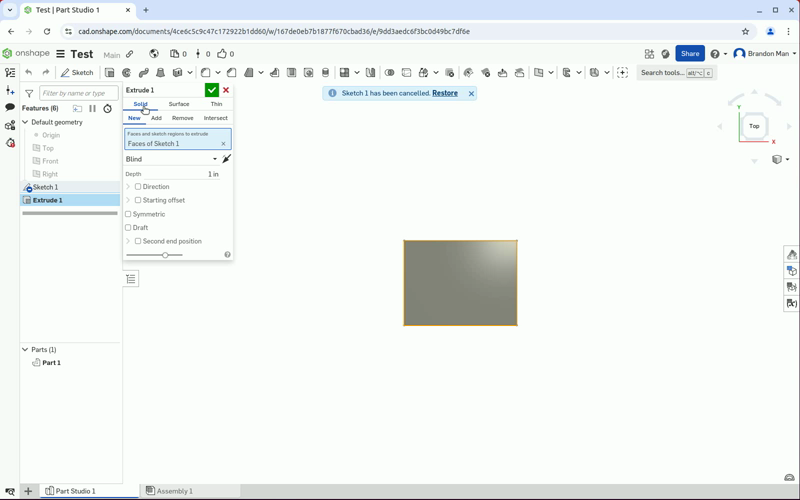
click(143, 106)
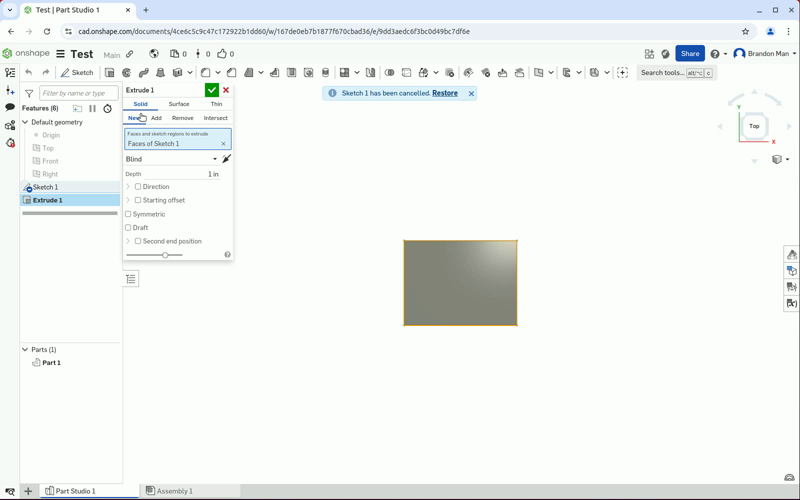
mouse_move(137, 120)
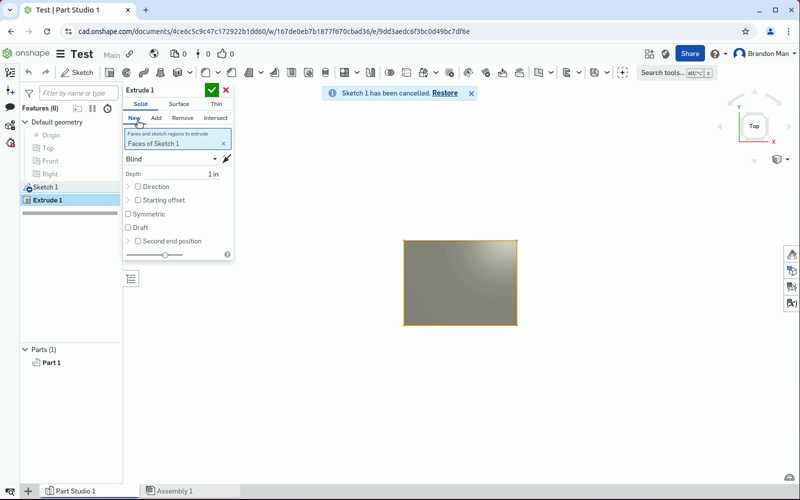
click(137, 120)
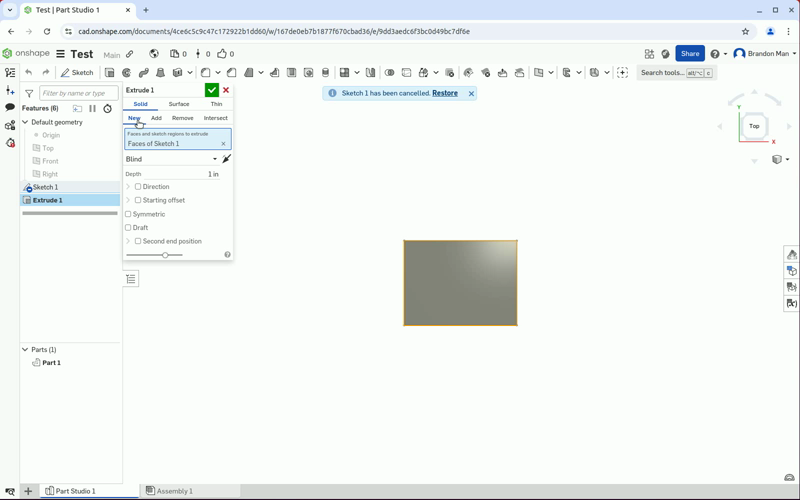
key(tab, 4)
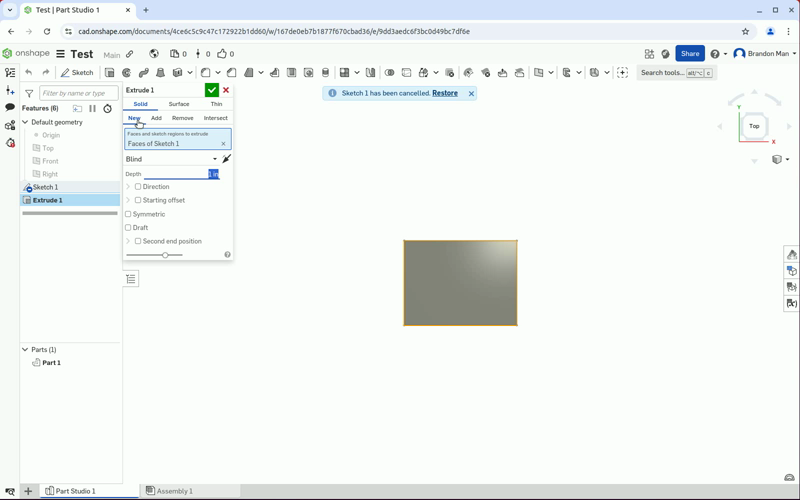
text(23.108)
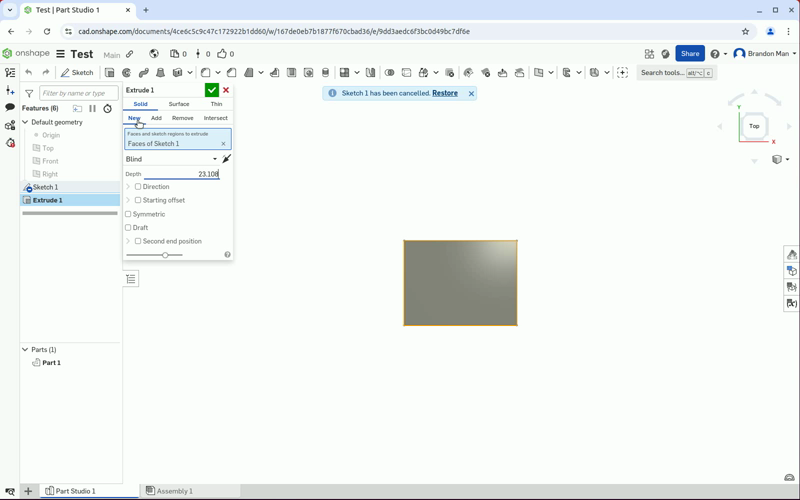
key(enter)
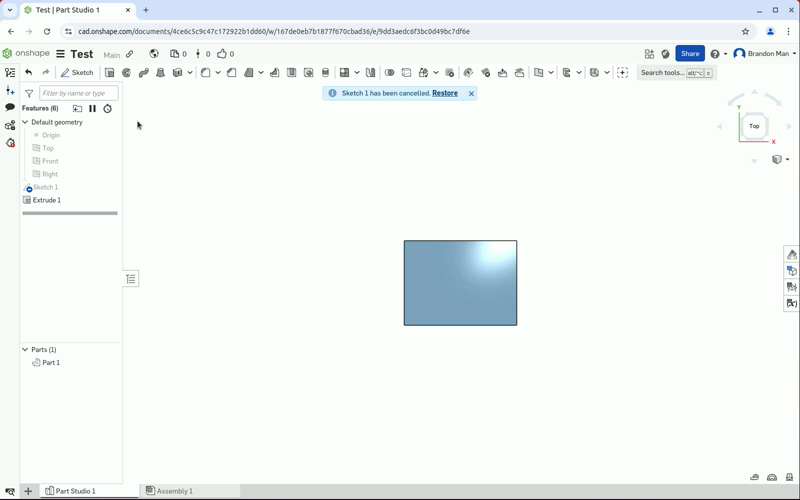
key(shift+h)
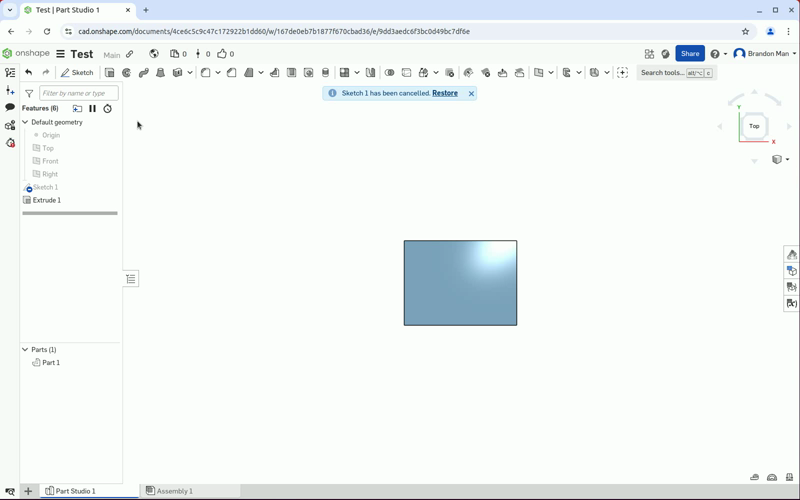
key(shift+h)
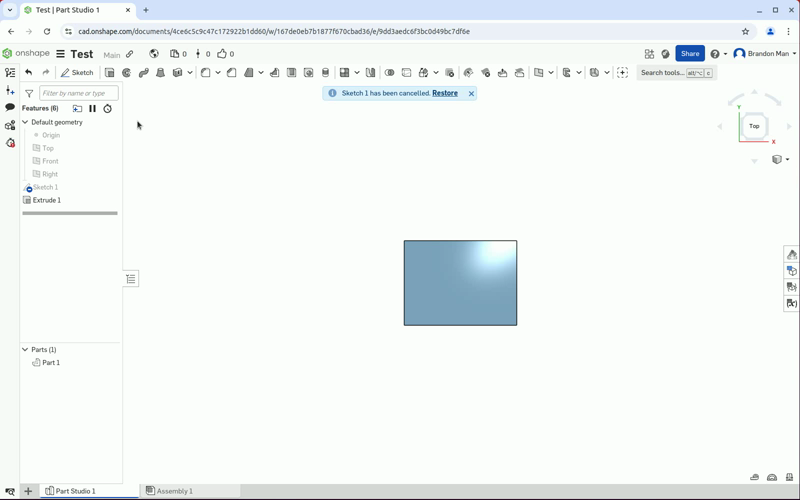
mouse_move(73, 189)
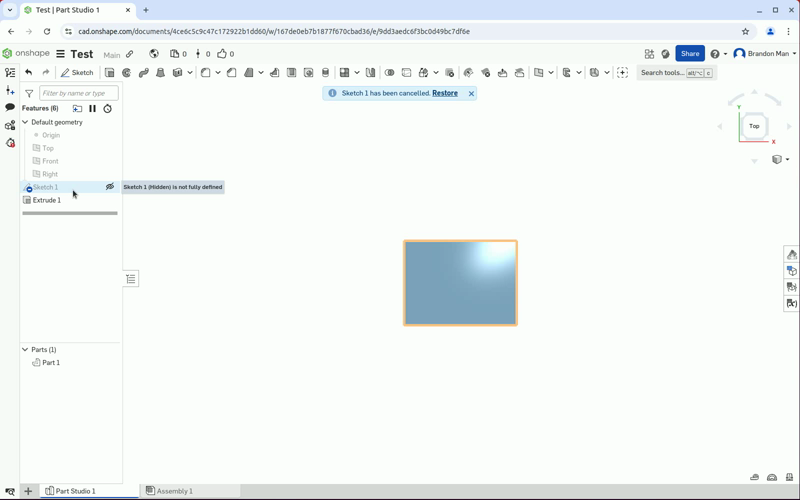
click(73, 189)
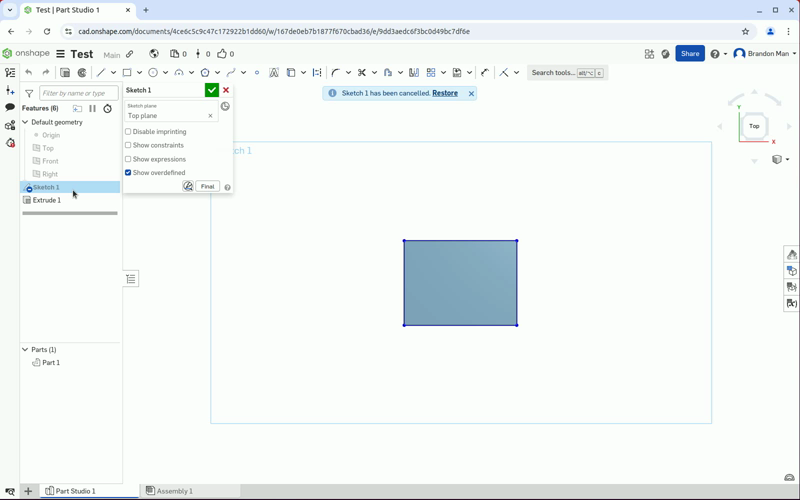
mouse_move(229, 92)
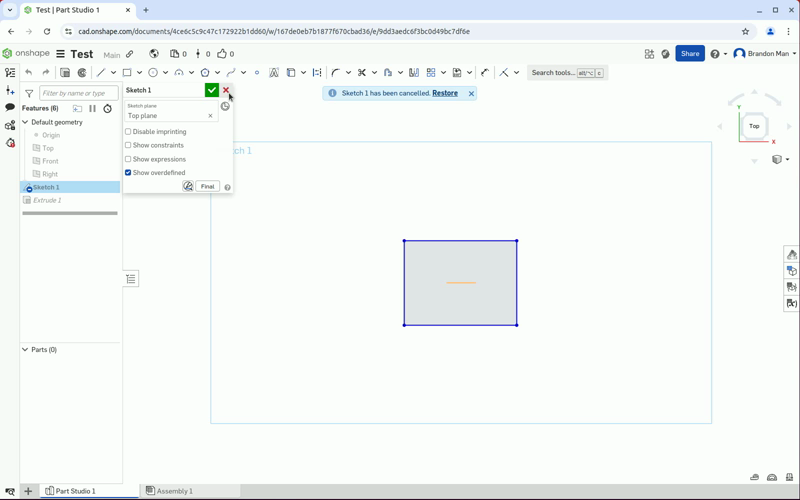
click(229, 92)
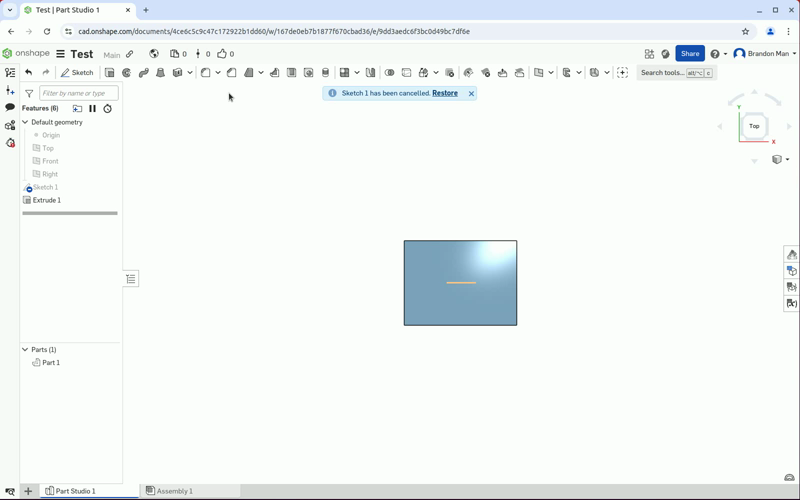
mouse_move(73, 352)
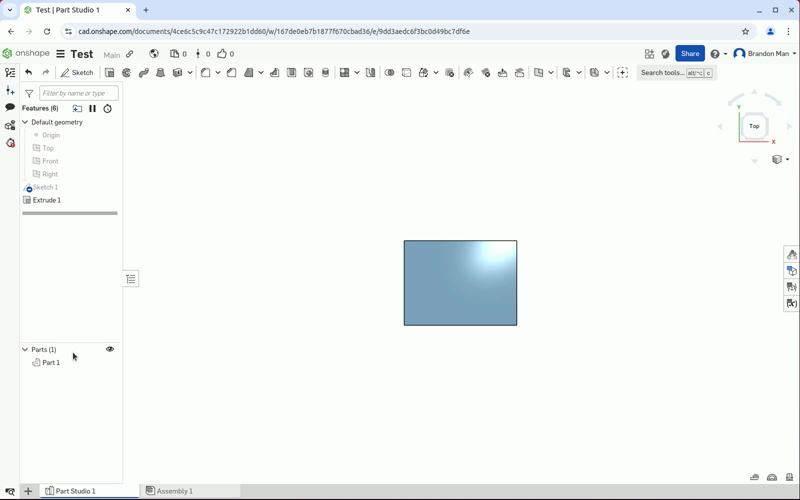
key(y)
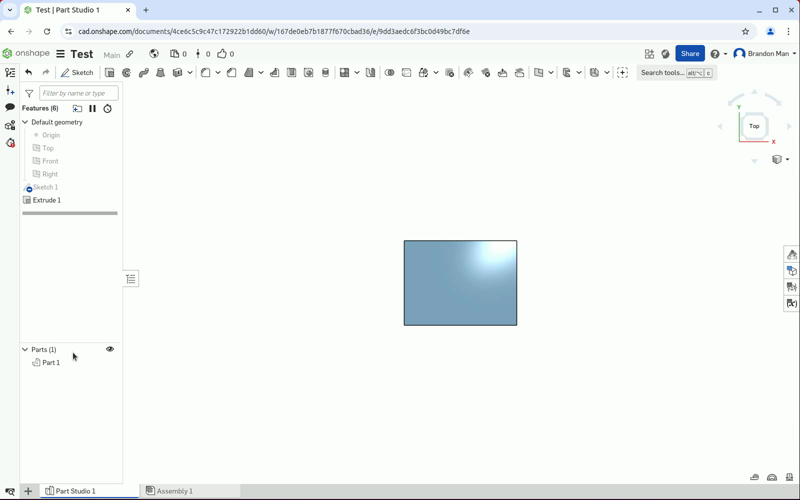
key(shift+p)
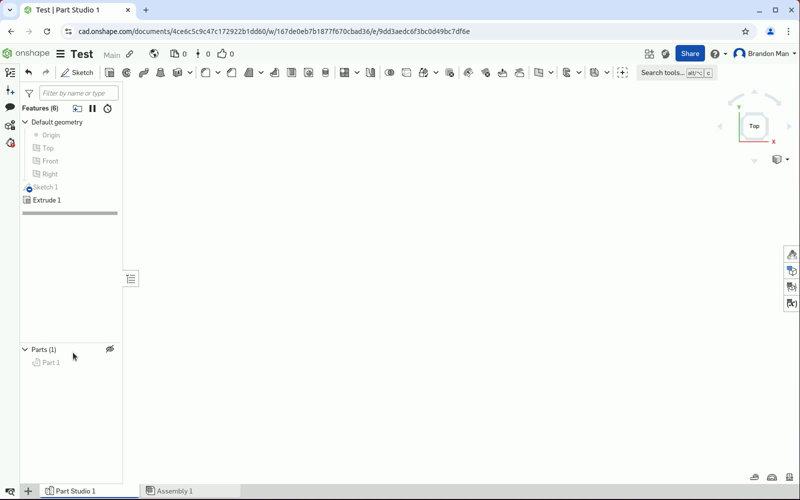
key(space)
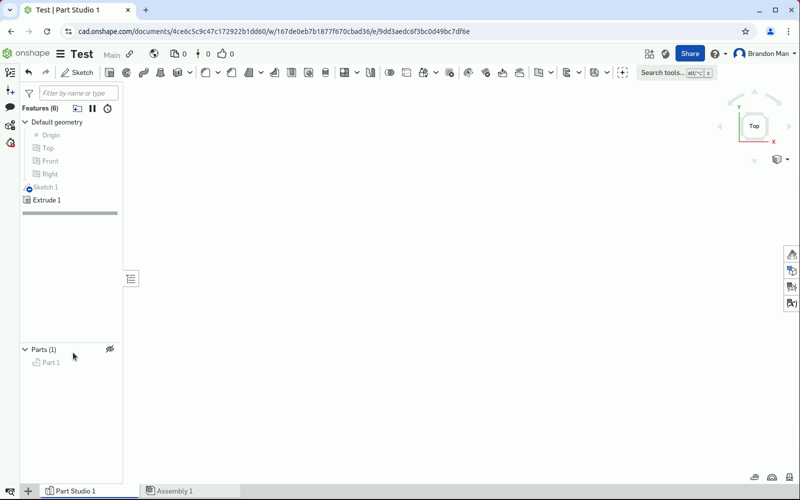
key_down(shift)
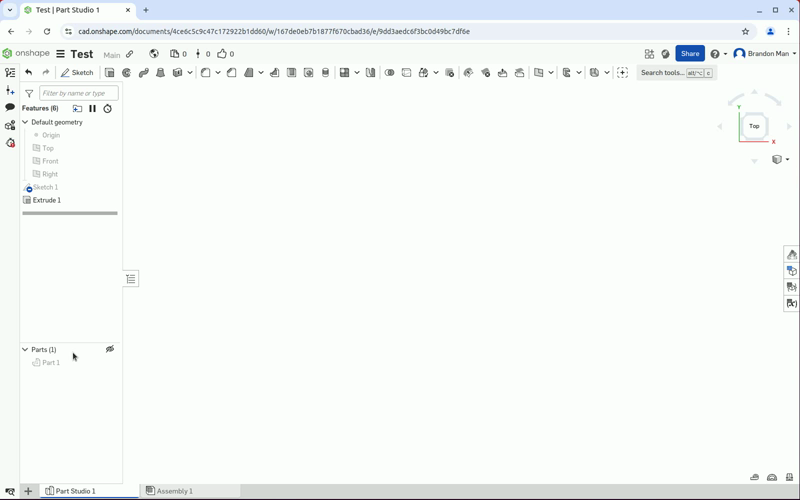
key(up)
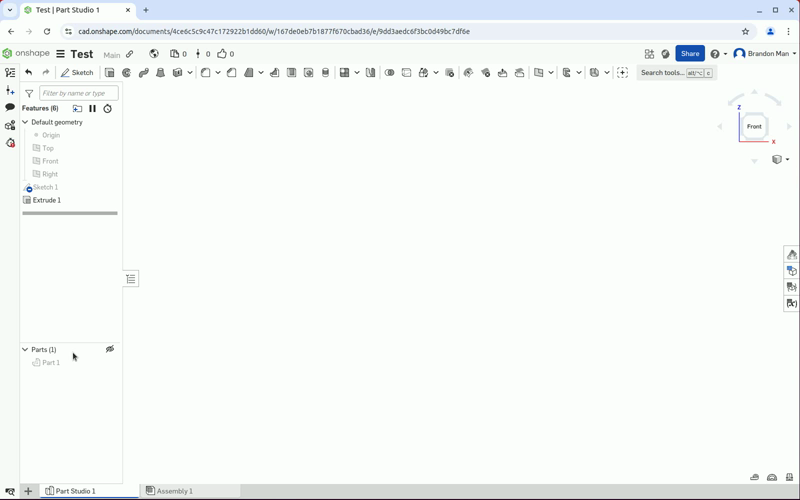
key_up(shift)
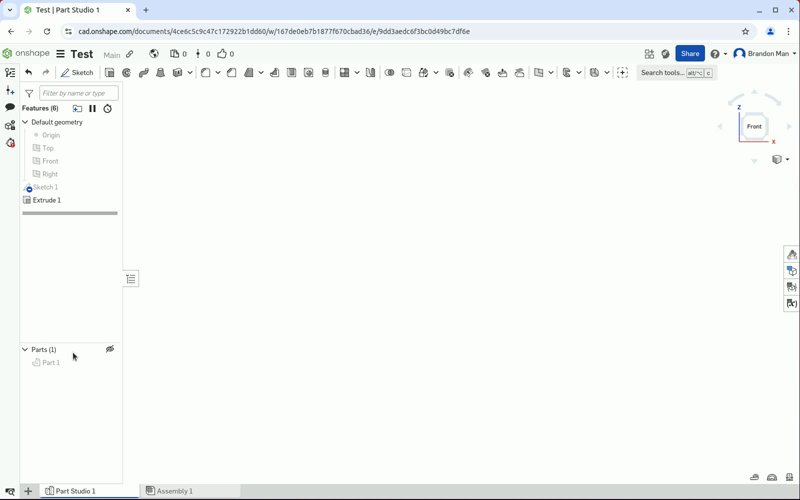
mouse_move(73, 352)
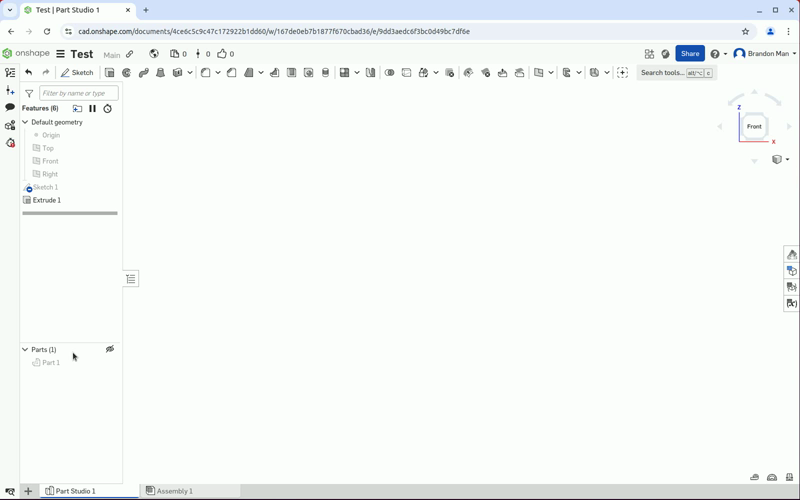
key(shift+y)
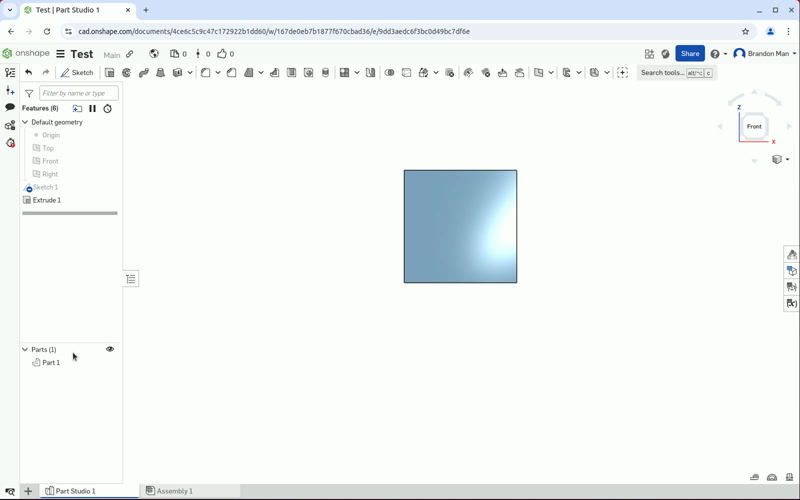
mouse_move(541, 75)
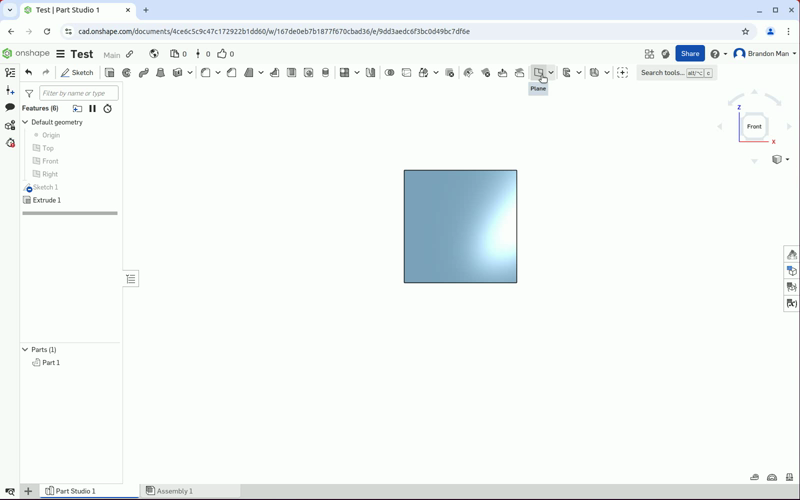
click(541, 75)
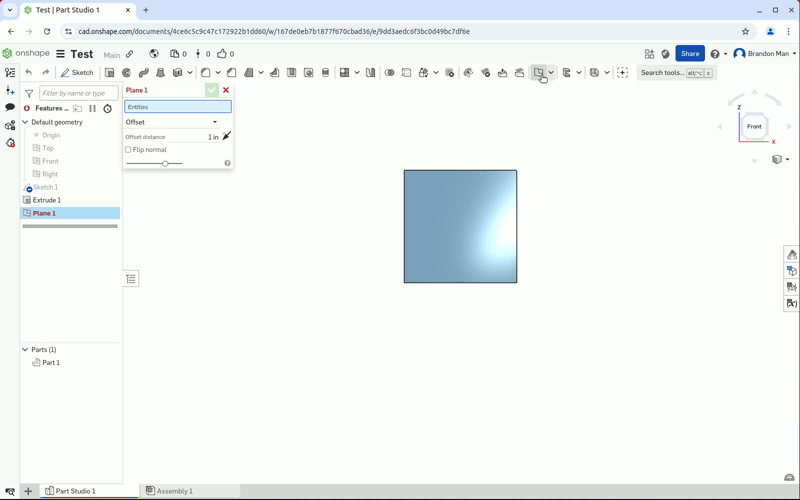
mouse_move(73, 163)
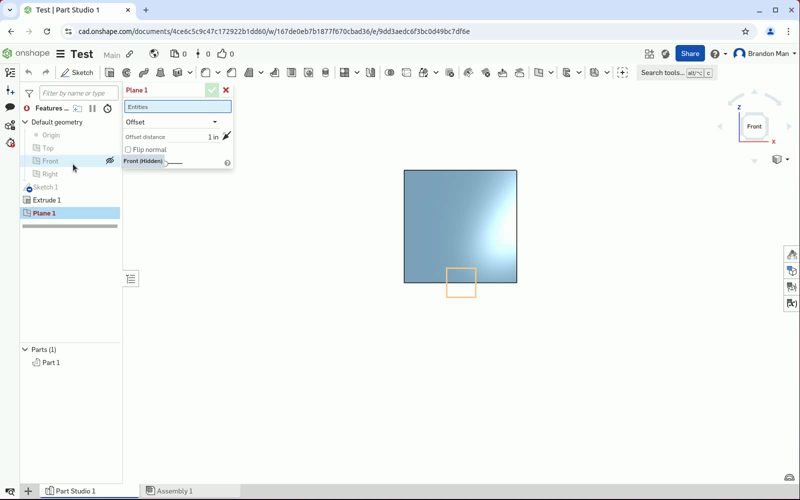
click(73, 163)
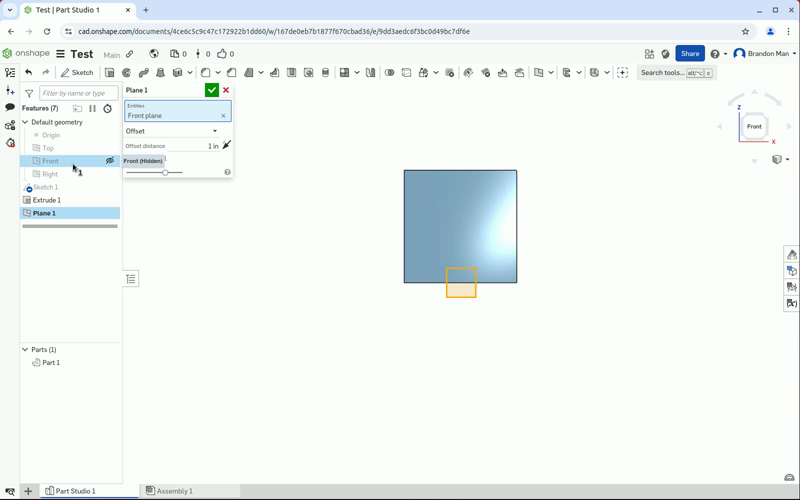
key(tab, 2)
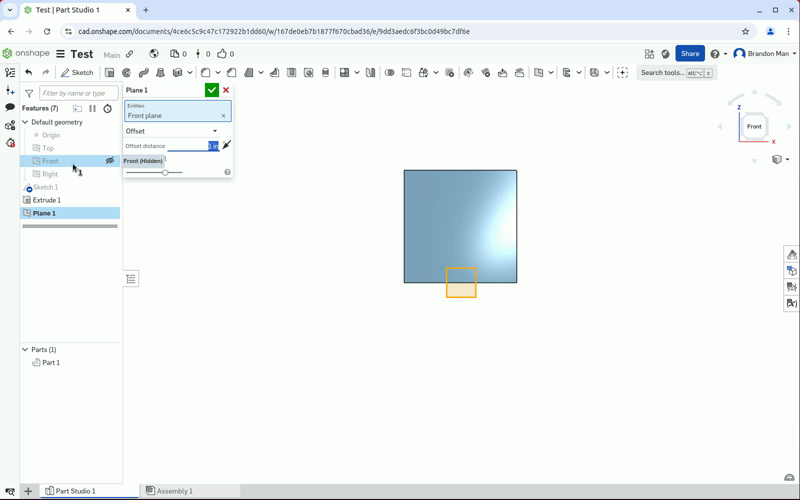
text(8.658)
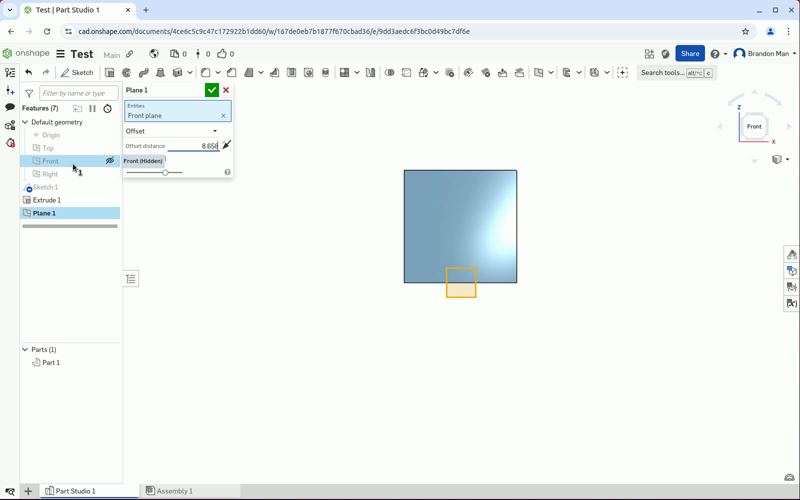
key(enter, 2)
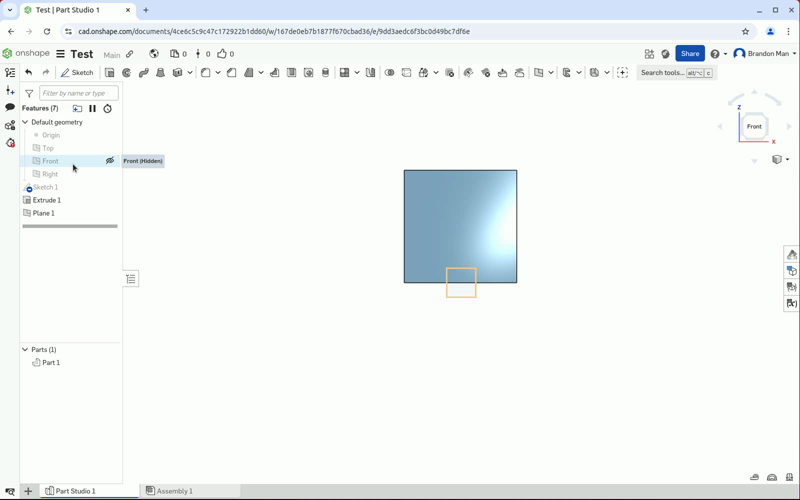
key(shift+s)
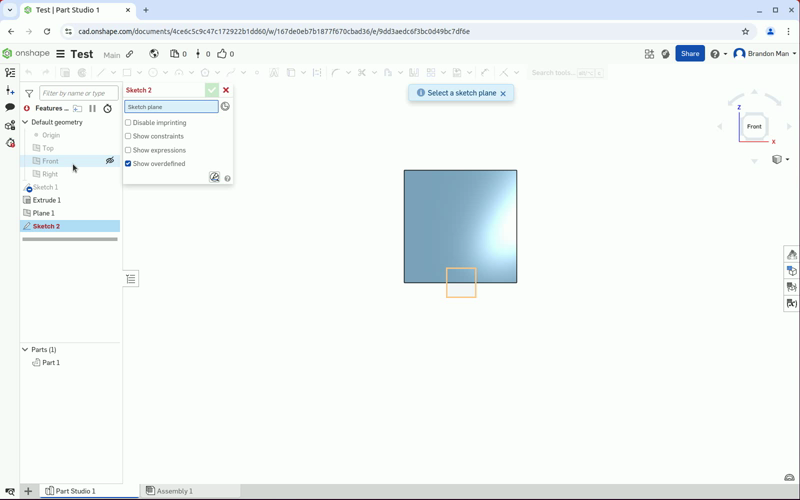
mouse_move(73, 215)
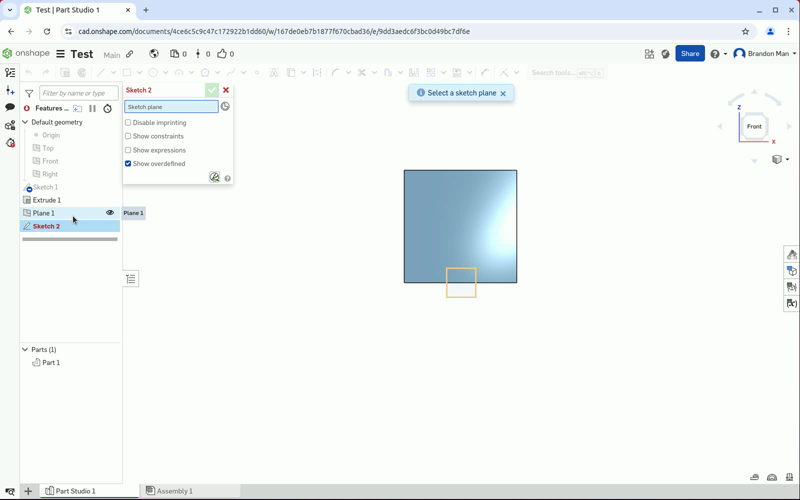
click(73, 215)
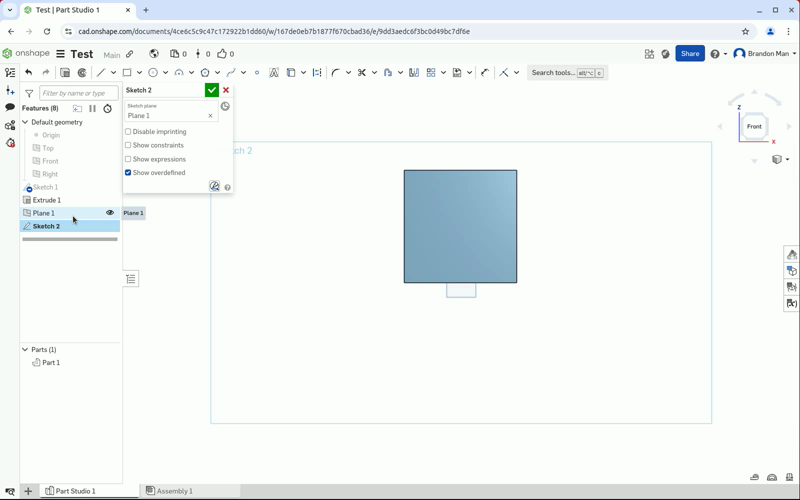
mouse_move(73, 352)
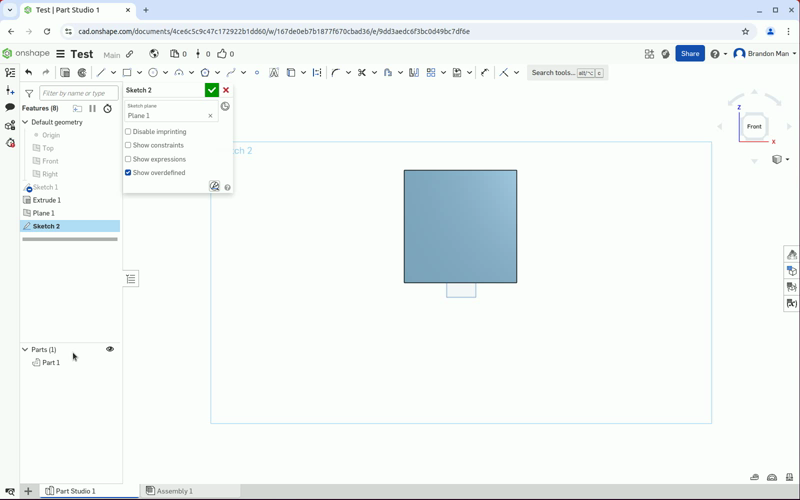
key(y)
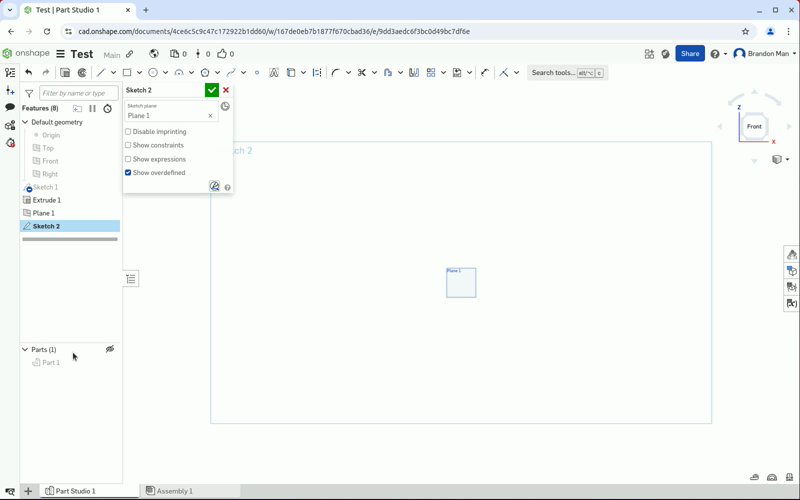
key(l)
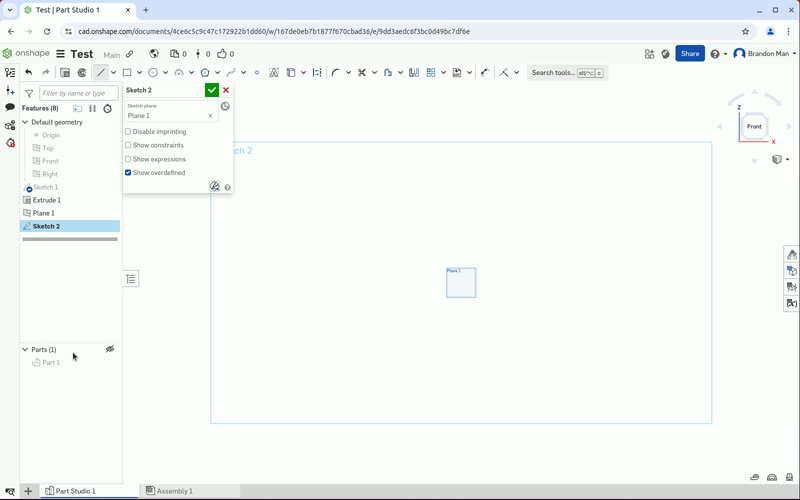
key_down(shift)
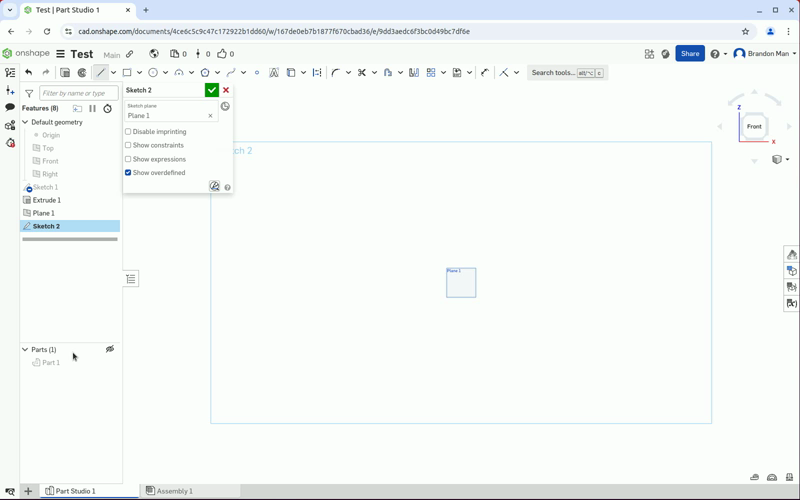
mouse_move(433, 253)
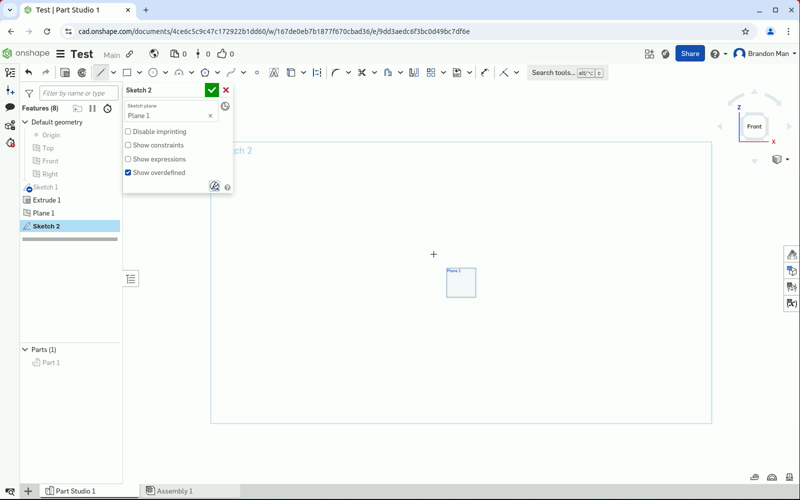
click(433, 253)
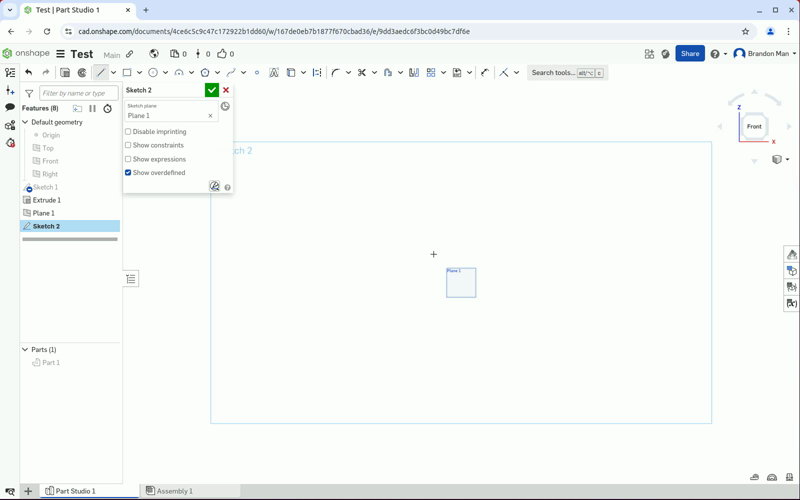
key_up(shift)
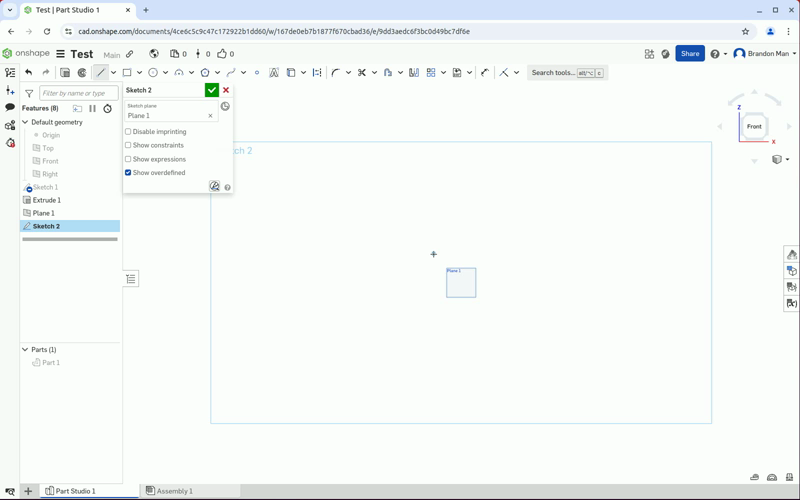
key_down(shift)
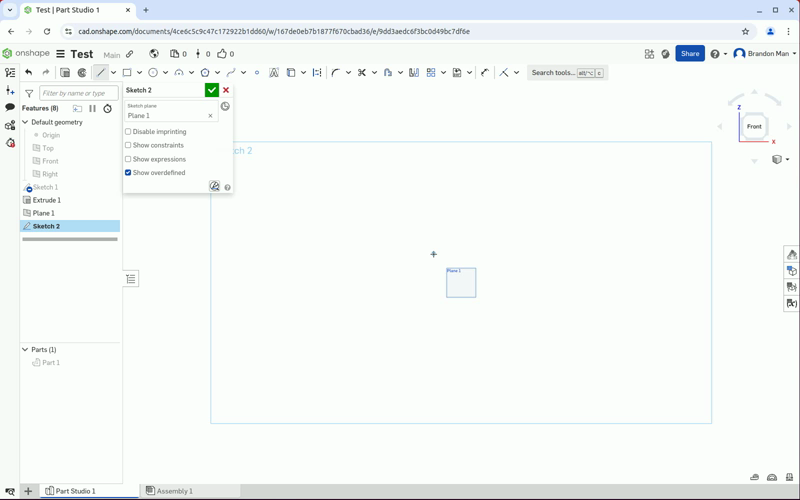
mouse_move(463, 253)
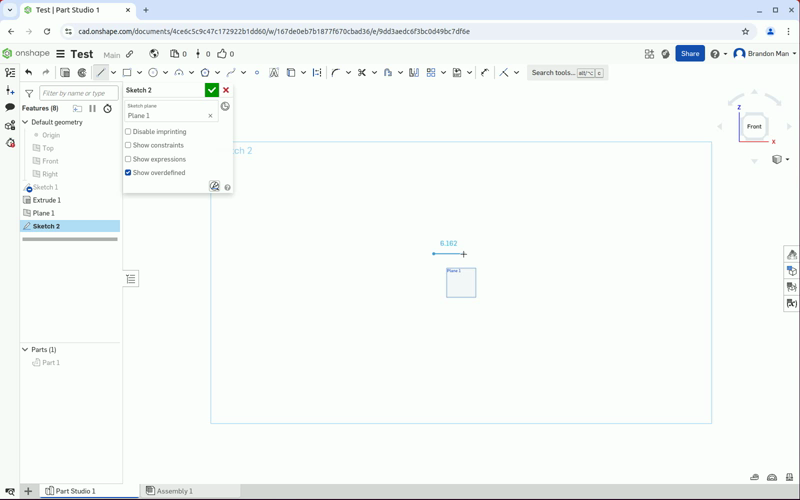
mouse_move(488, 253)
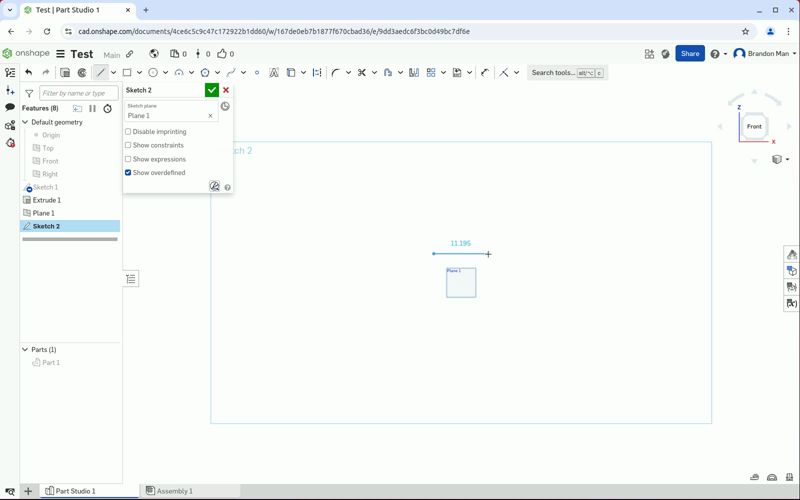
click(488, 253)
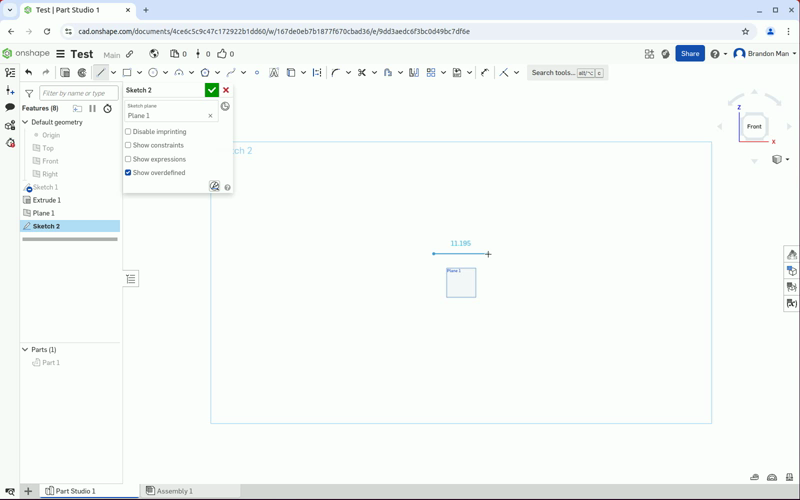
key_up(shift)
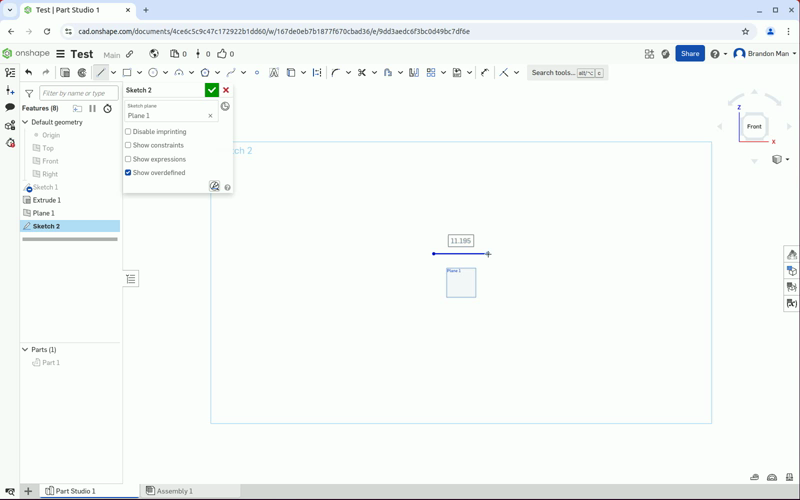
key_down(shift)
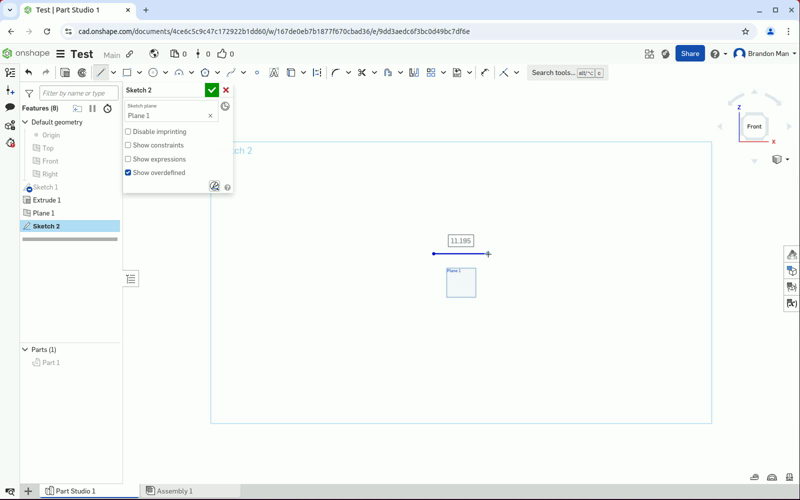
mouse_move(518, 253)
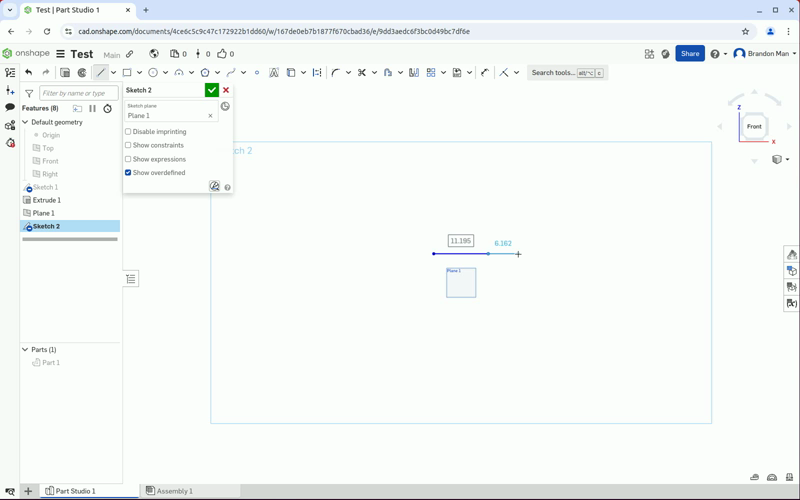
mouse_move(488, 199)
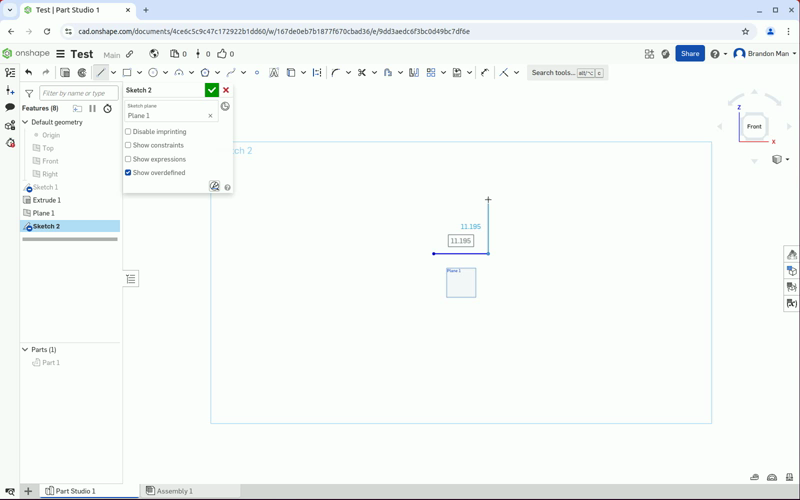
click(488, 199)
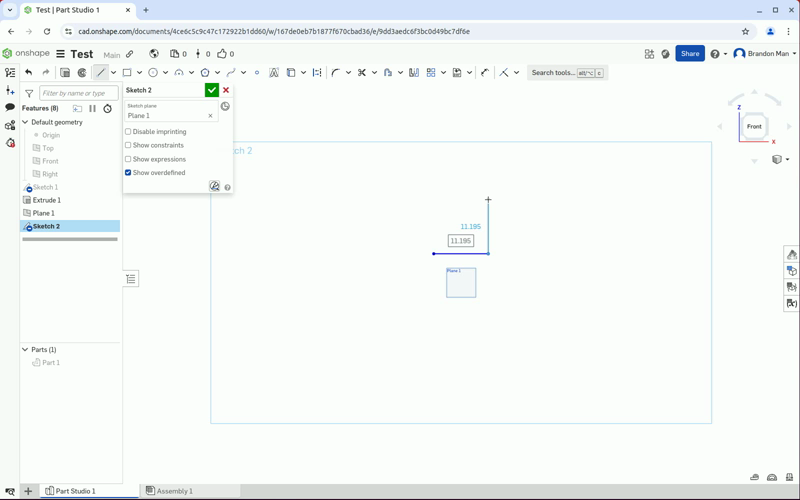
key_up(shift)
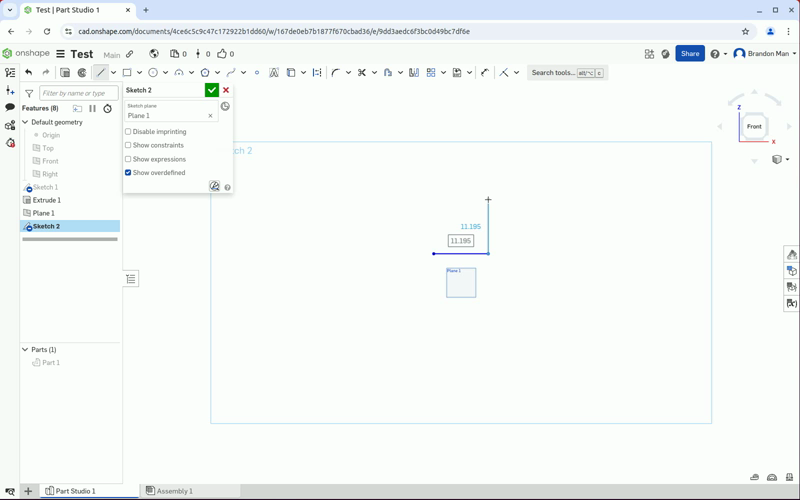
key_down(shift)
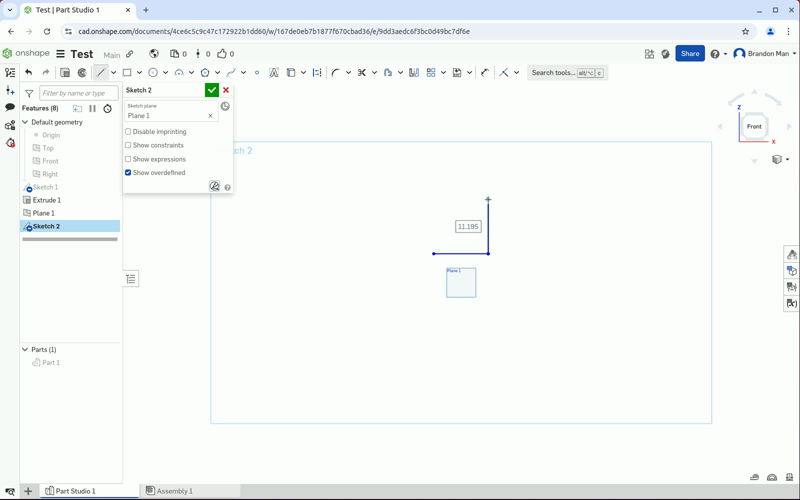
mouse_move(518, 199)
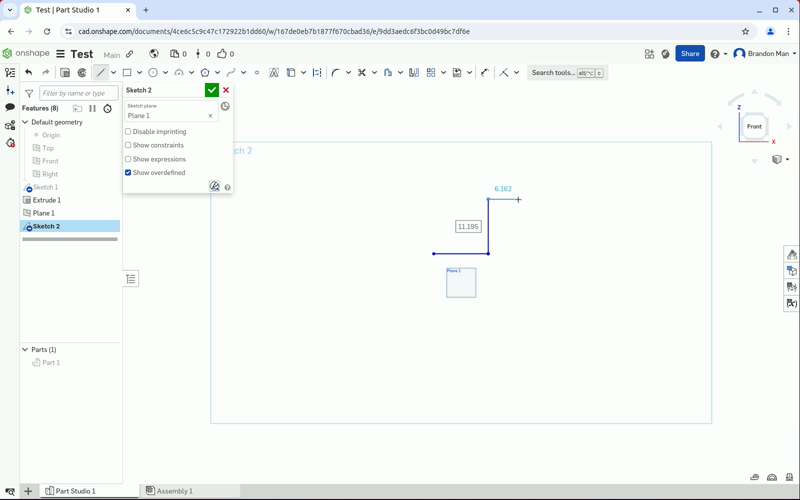
mouse_move(433, 199)
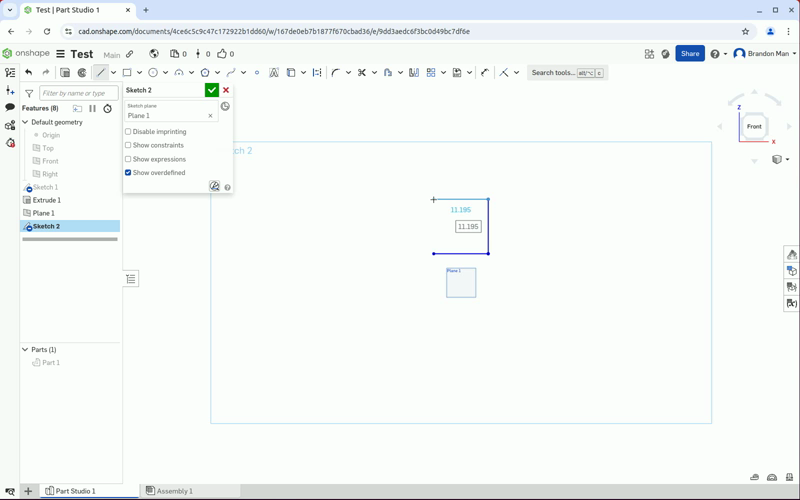
click(433, 199)
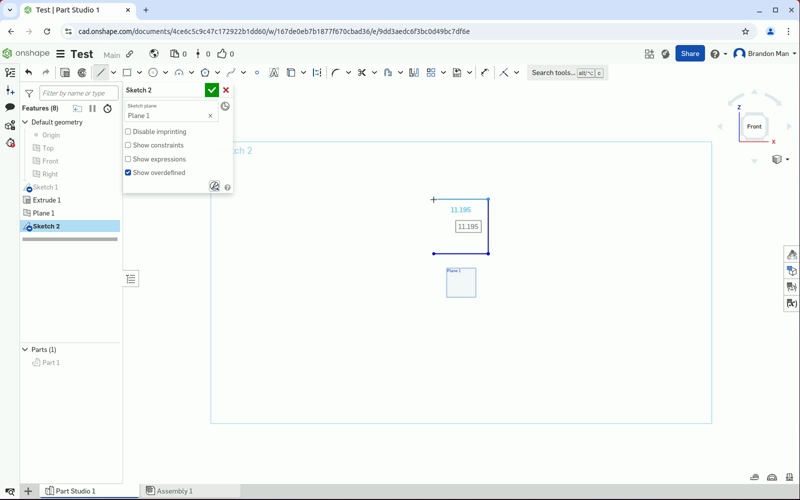
key_up(shift)
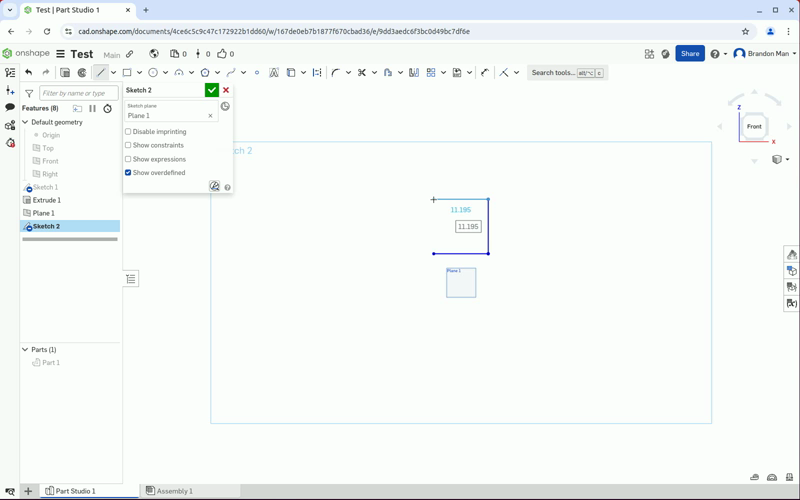
mouse_move(463, 199)
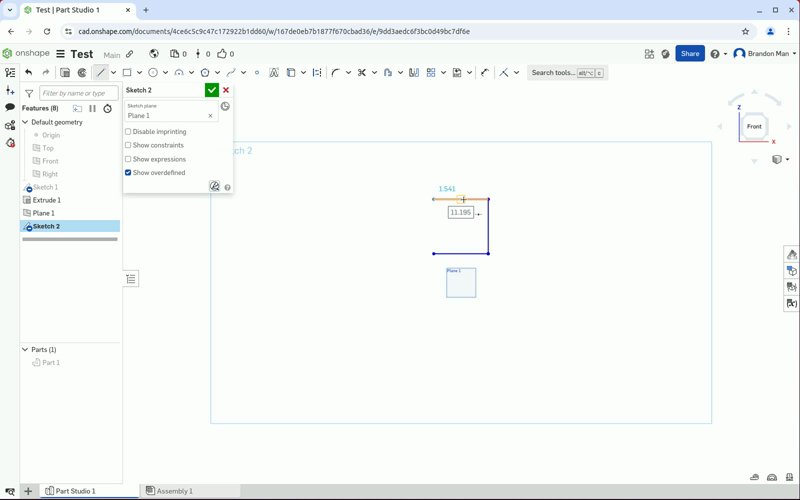
key_down(shift)
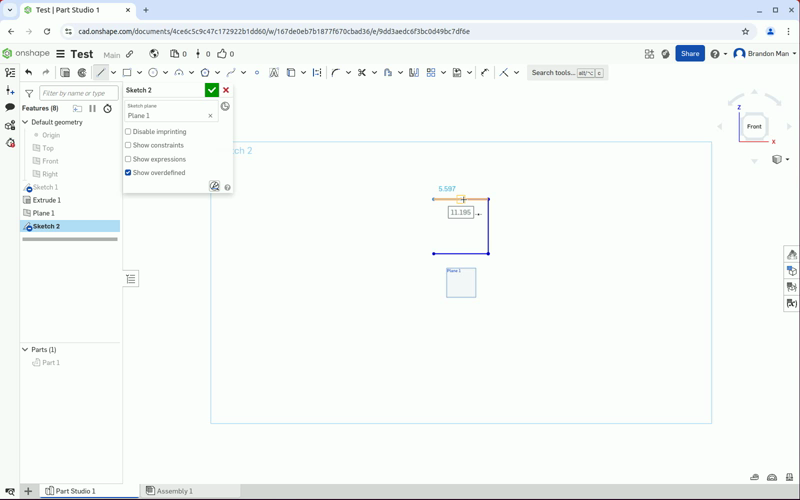
mouse_move(433, 253)
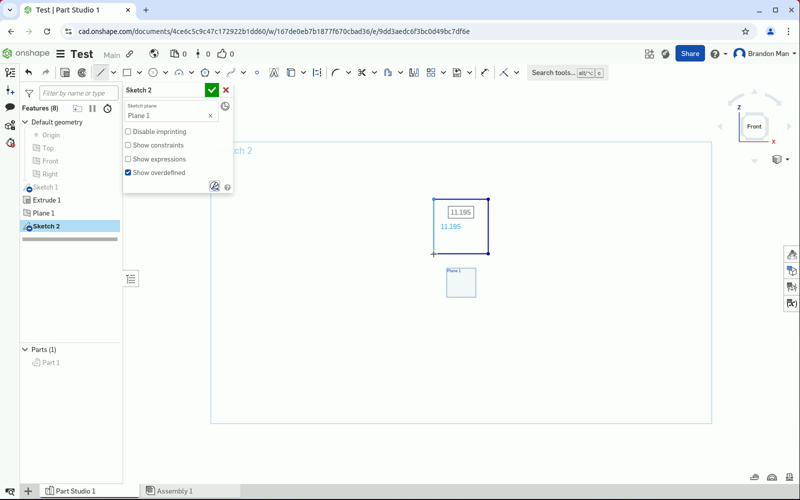
key_up(shift)
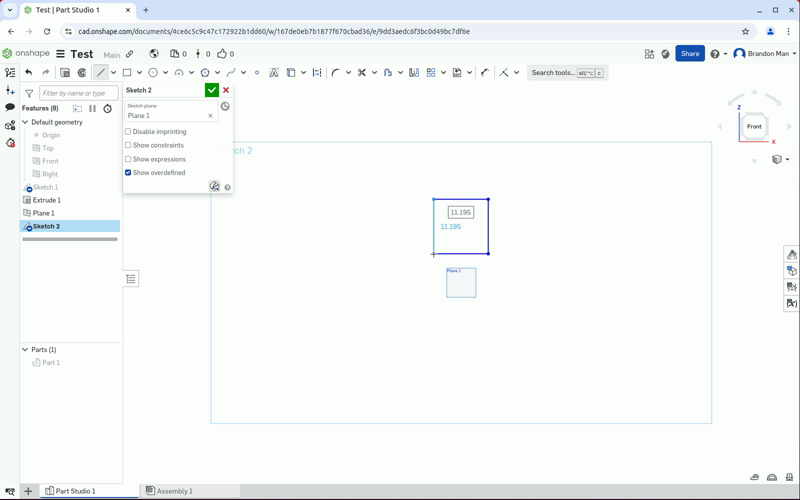
click(433, 253)
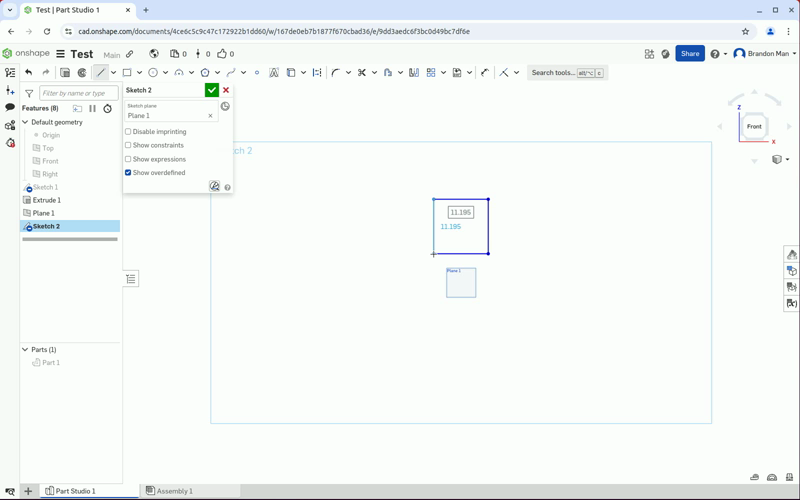
key(esc)
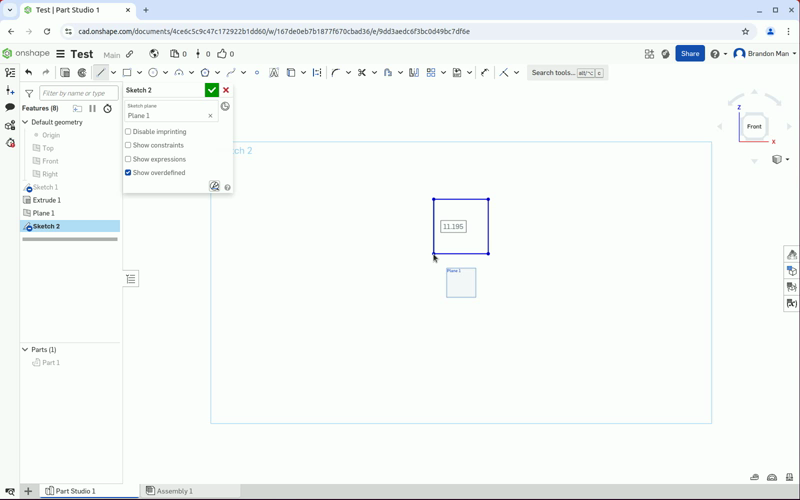
mouse_move(440, 226)
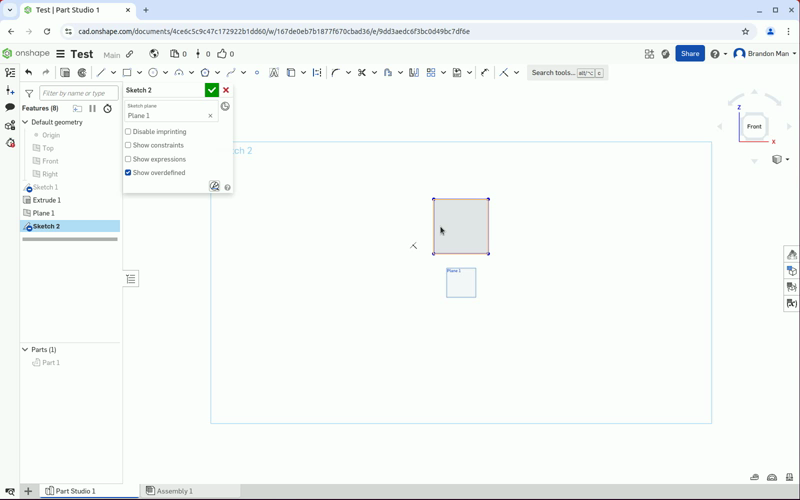
click(440, 226)
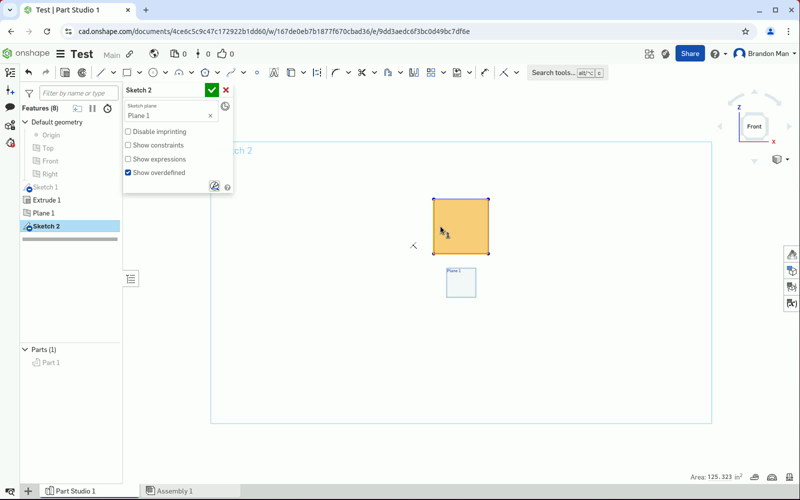
mouse_move(73, 352)
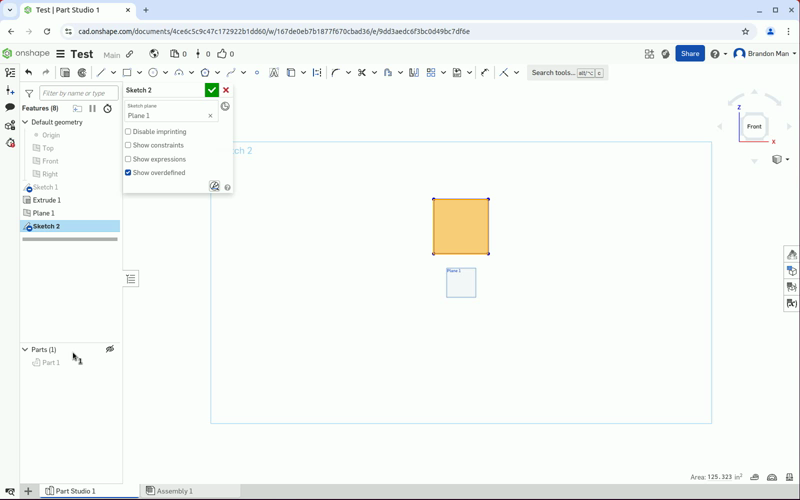
key(shift+y)
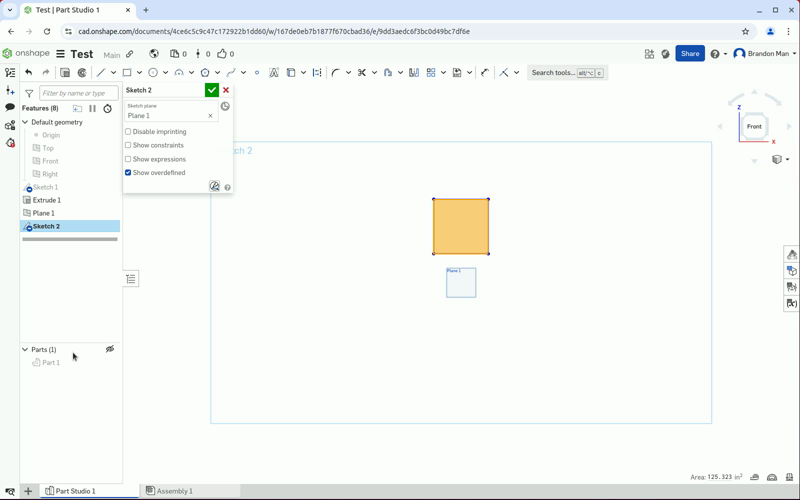
key(shift+e)
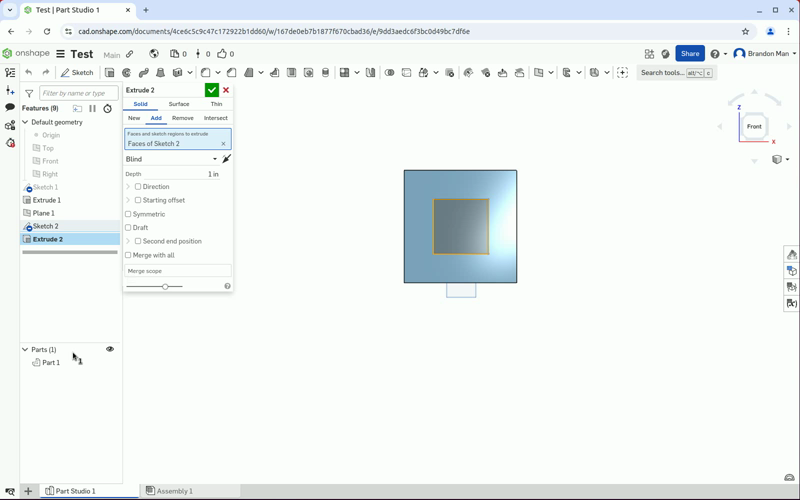
mouse_move(143, 106)
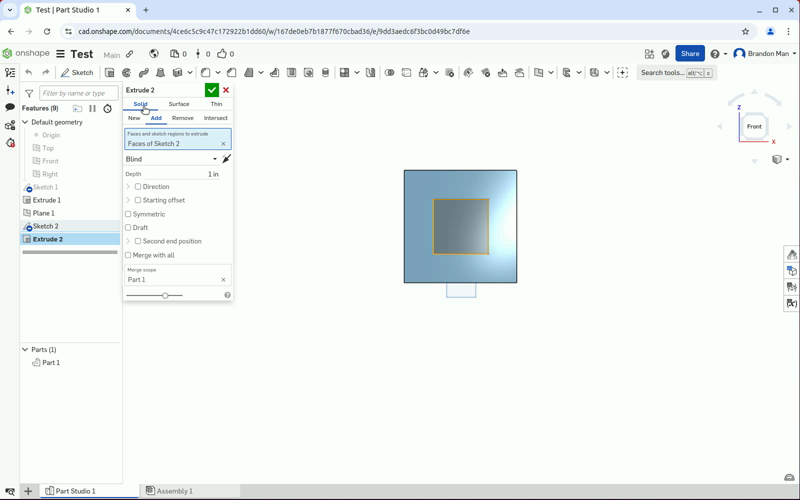
click(143, 106)
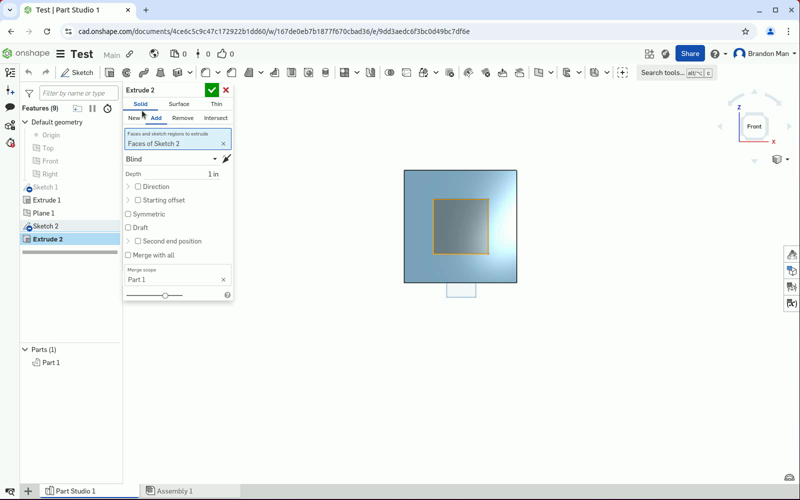
mouse_move(137, 120)
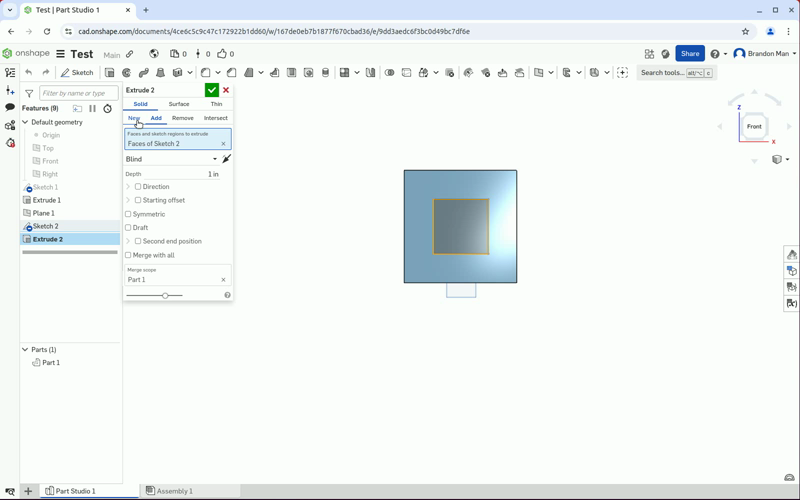
click(137, 120)
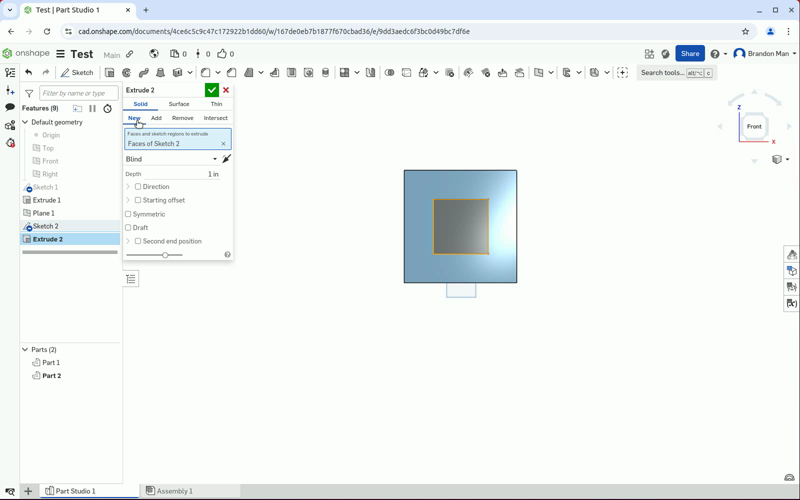
key(tab, 4)
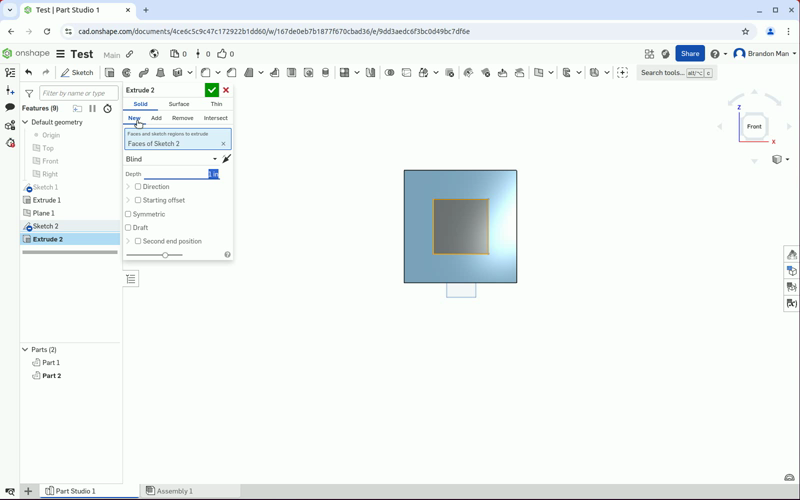
text(8.666)
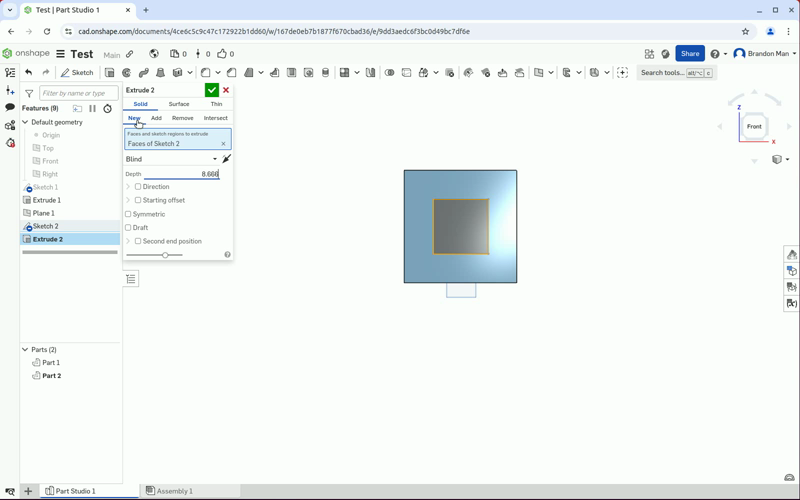
key(enter)
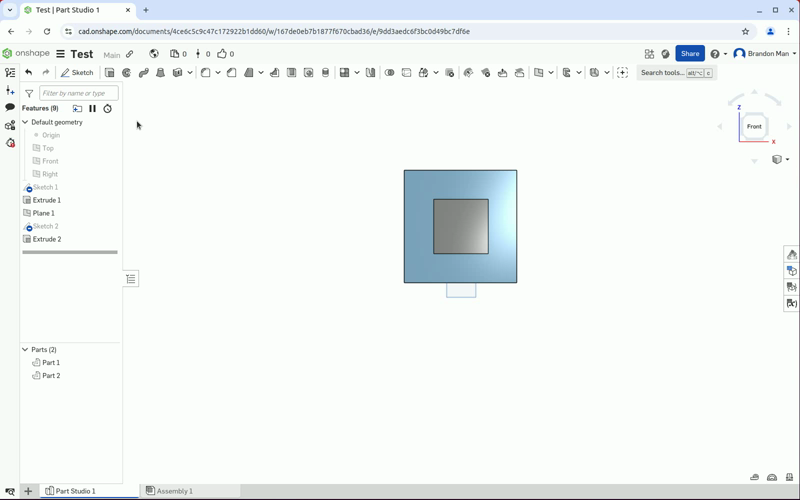
key(shift+h)
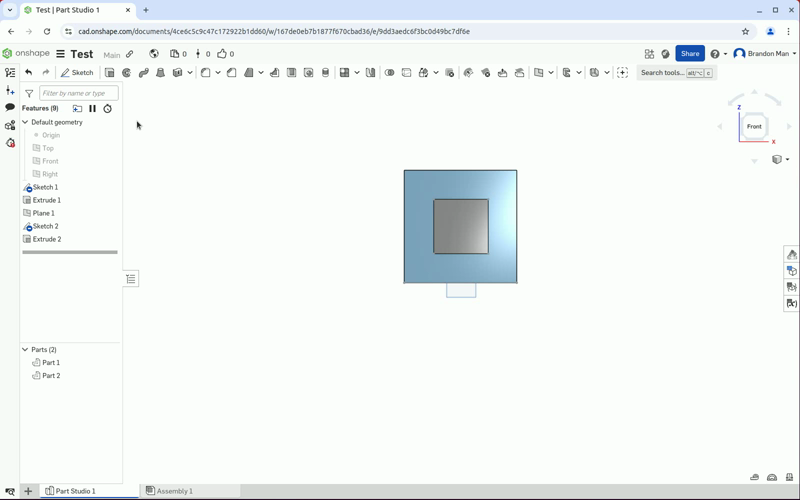
key(shift+h)
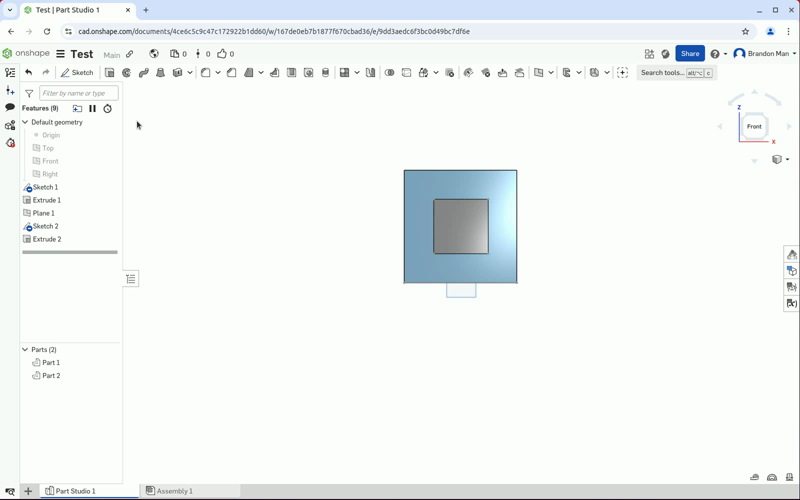
key(shift+7)
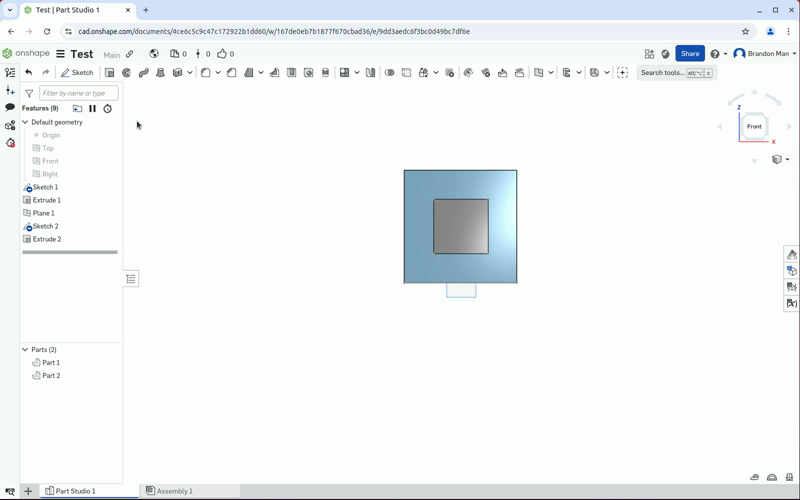
key(left, 2)
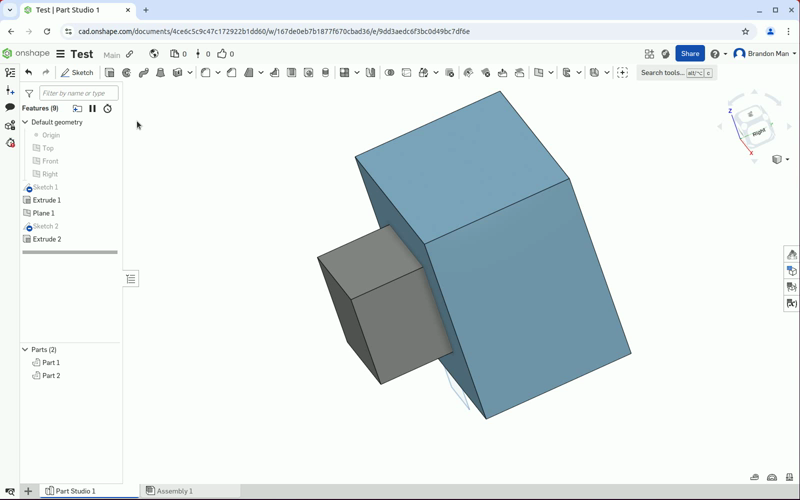
key(down, 2)
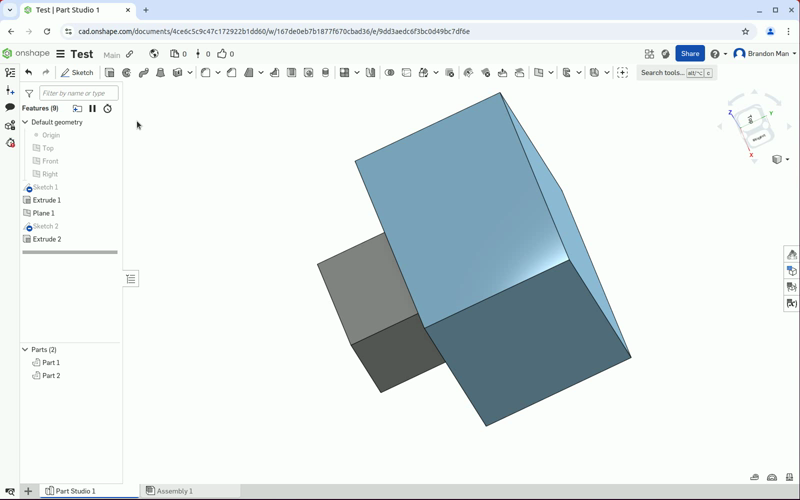
key(up, 2)
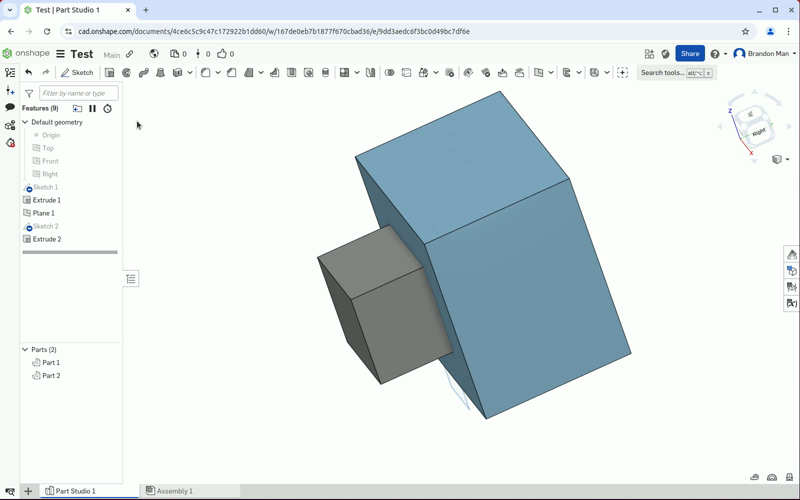
key(right, 2)
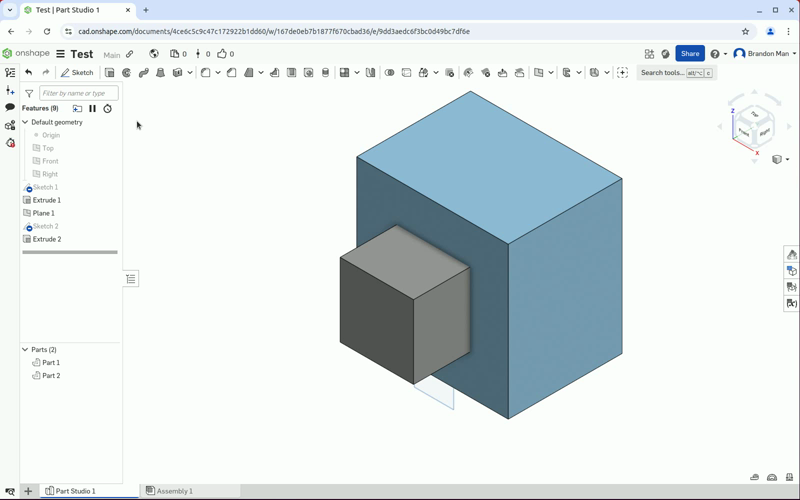
mouse_move(73, 189)
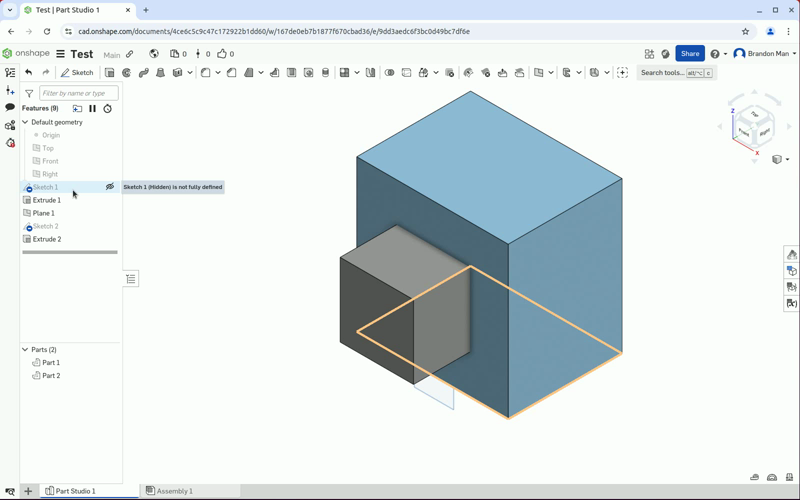
click(73, 189)